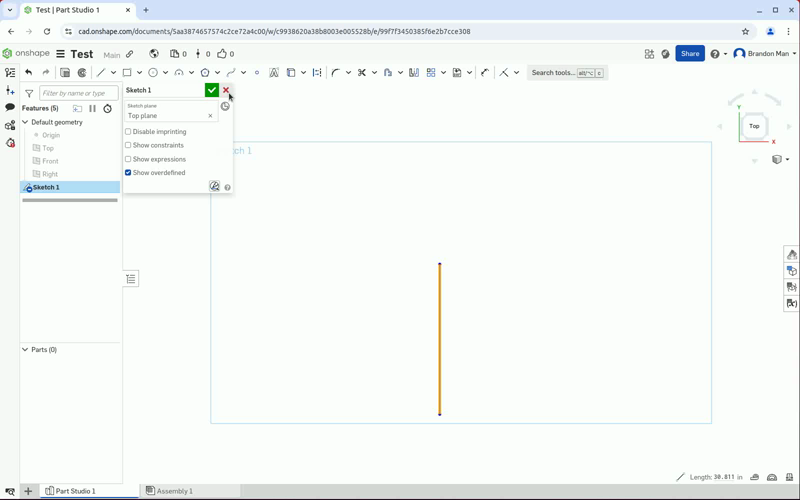
key(shift+h)
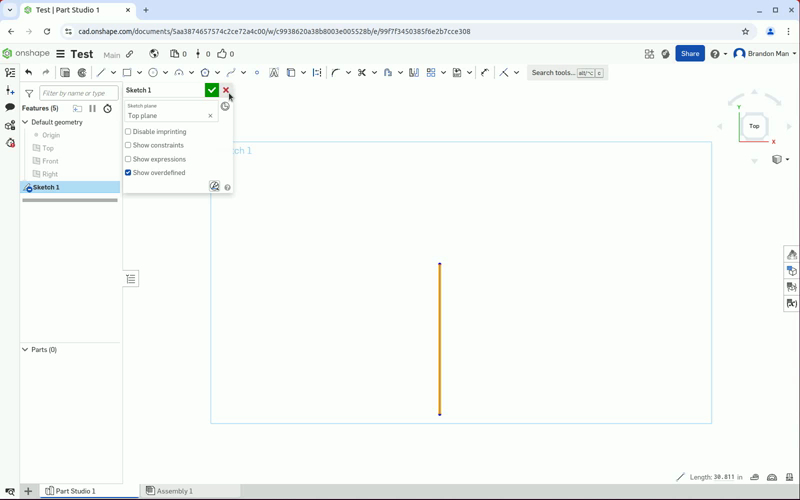
key(shift+s)
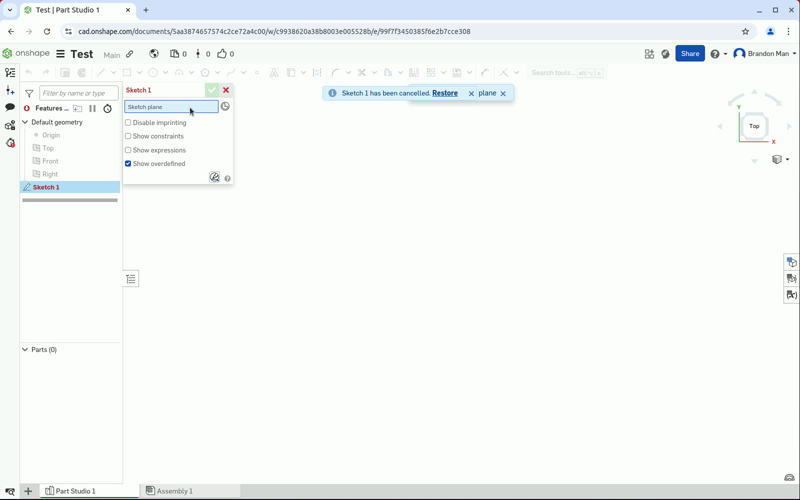
mouse_move(73, 150)
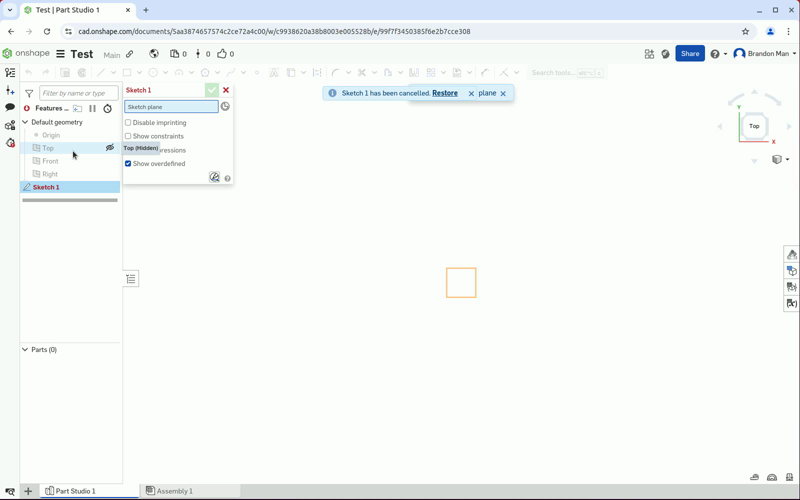
click(73, 150)
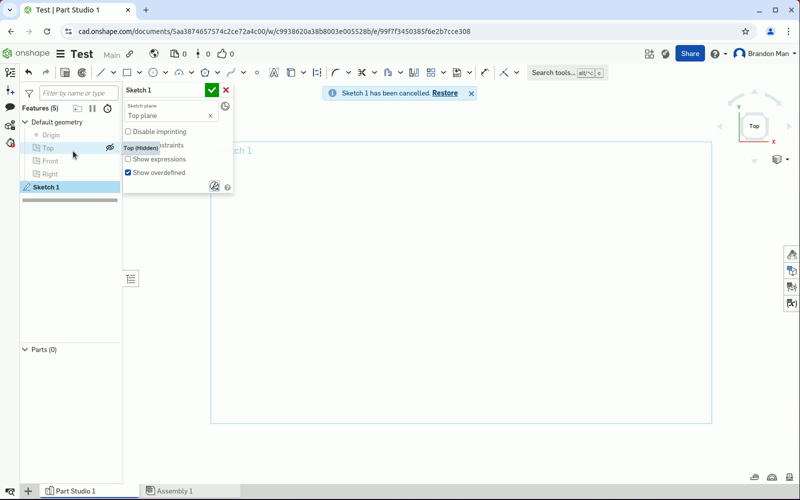
mouse_move(73, 352)
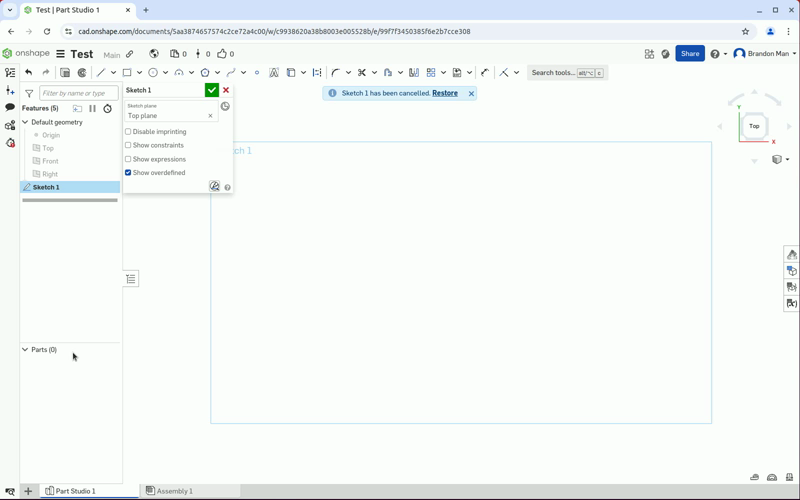
key(y)
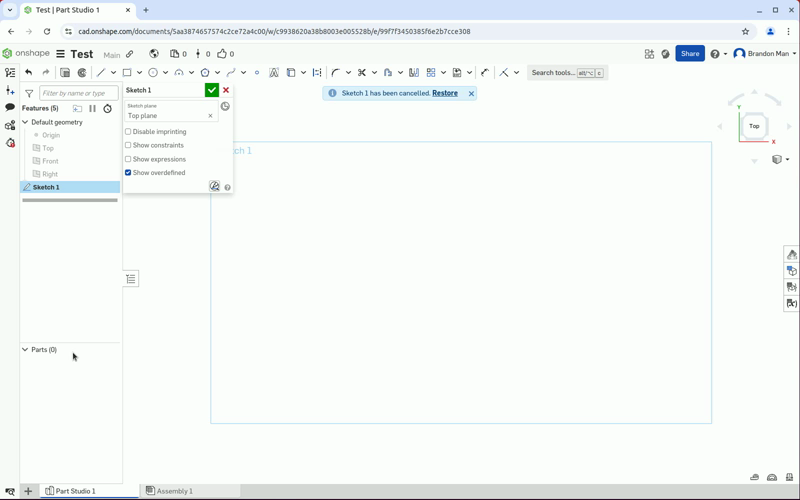
key(c)
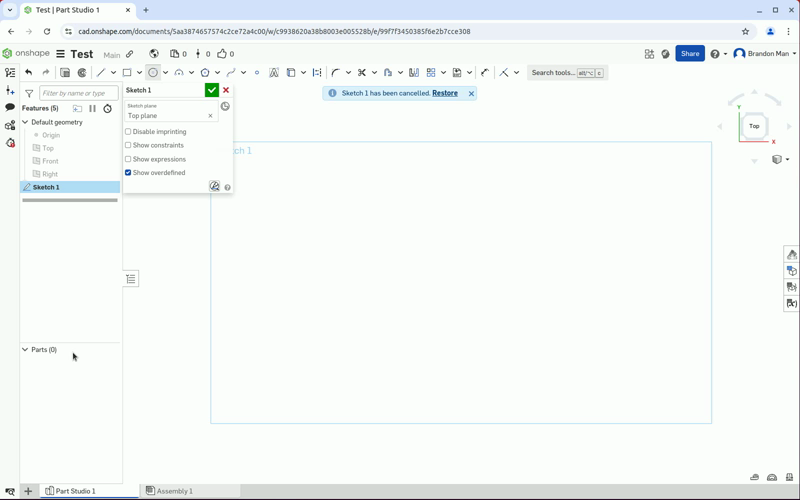
key_down(shift)
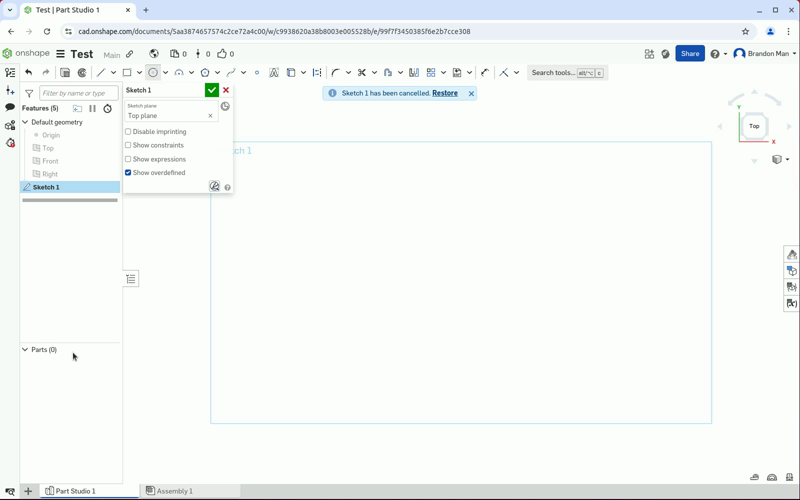
mouse_move(461, 282)
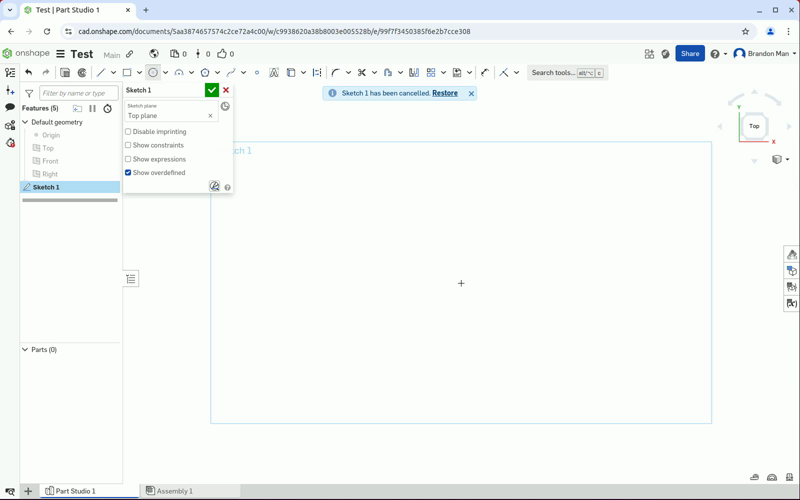
click(461, 282)
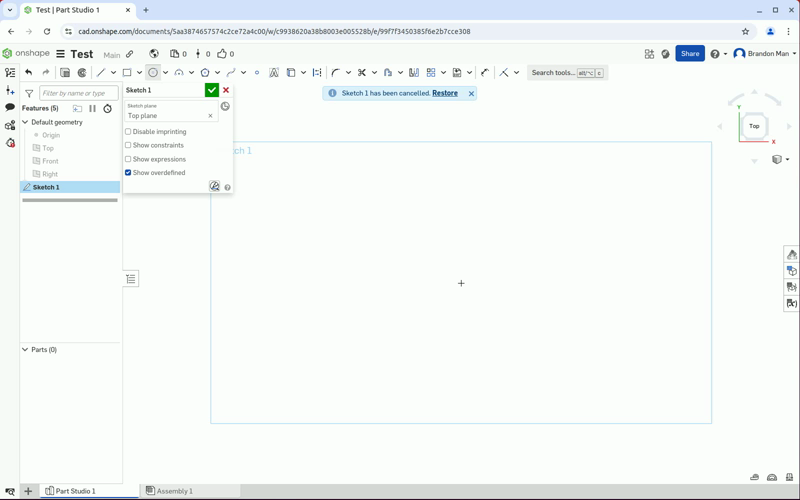
key_up(shift)
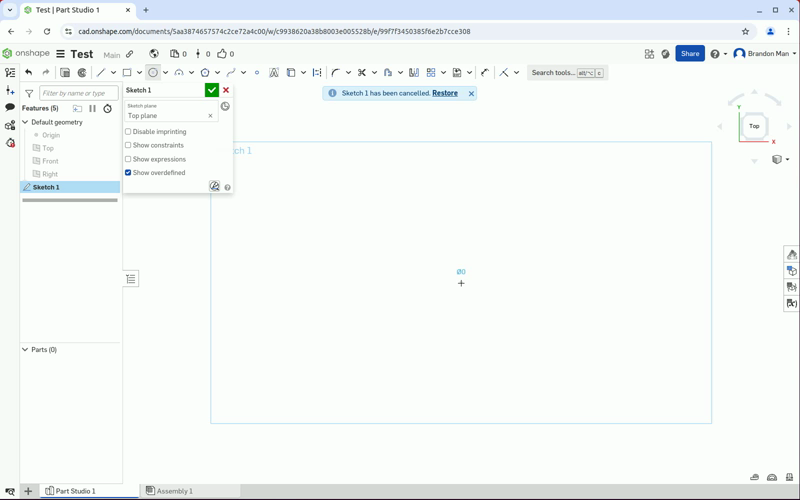
mouse_move(574, 282)
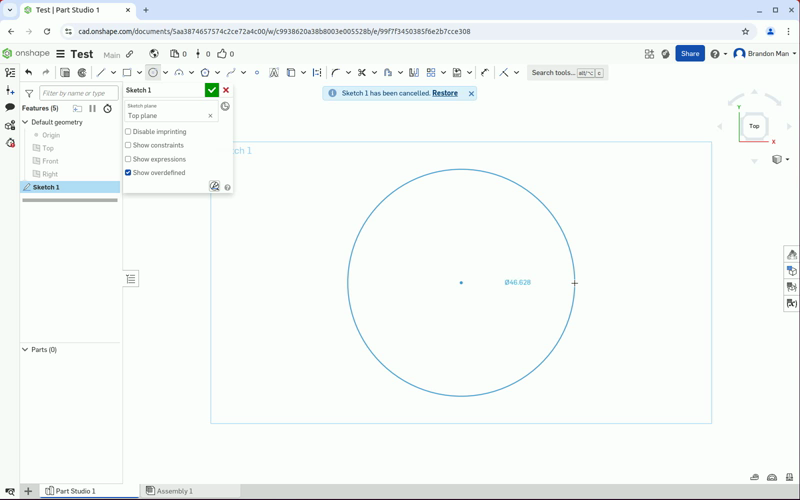
click(574, 282)
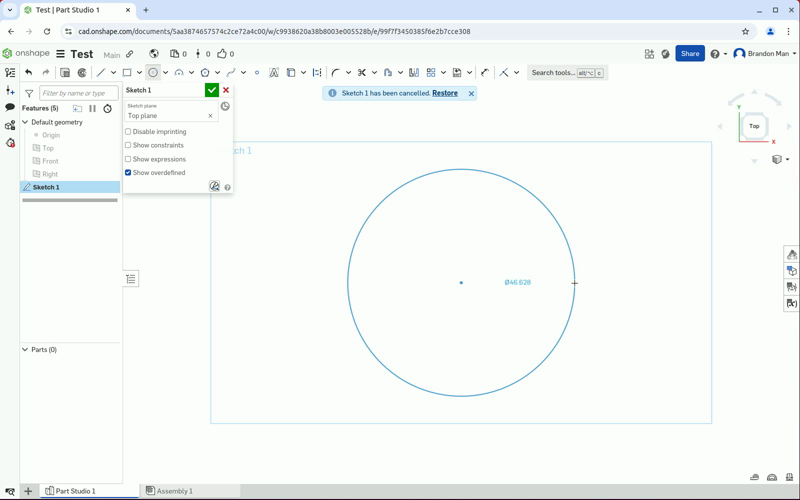
key(esc)
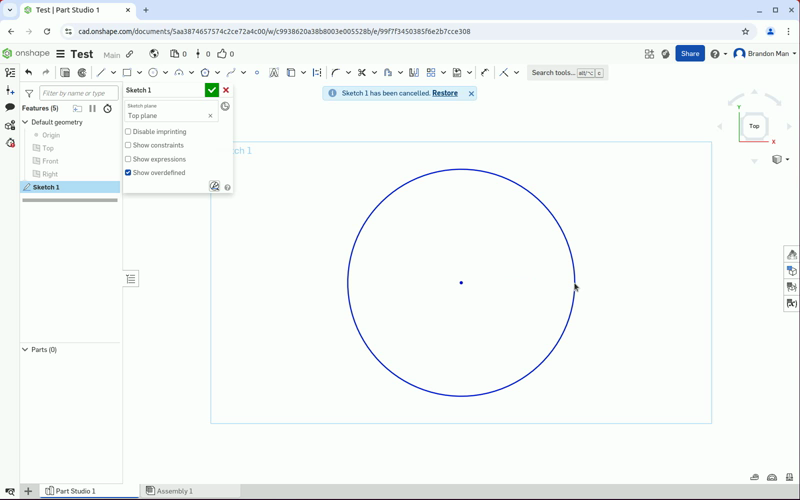
mouse_move(381, 302)
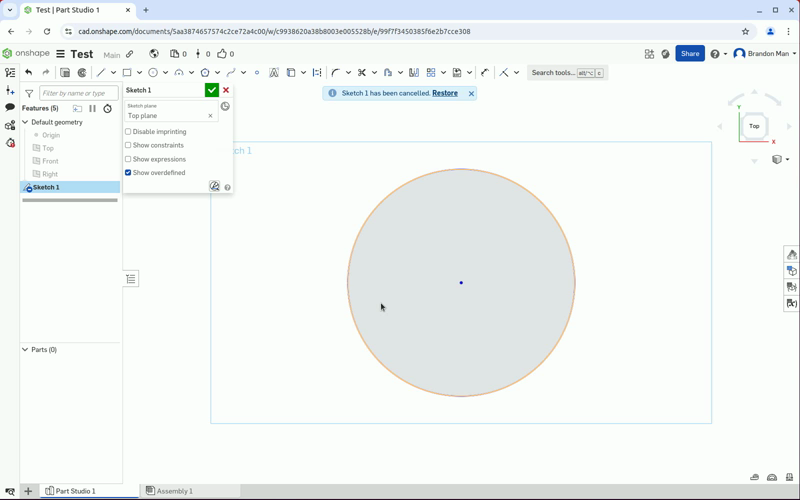
click(381, 302)
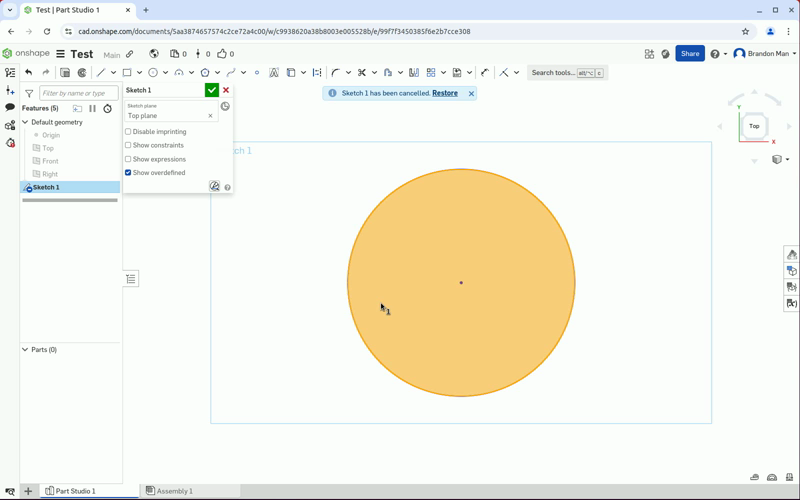
mouse_move(73, 352)
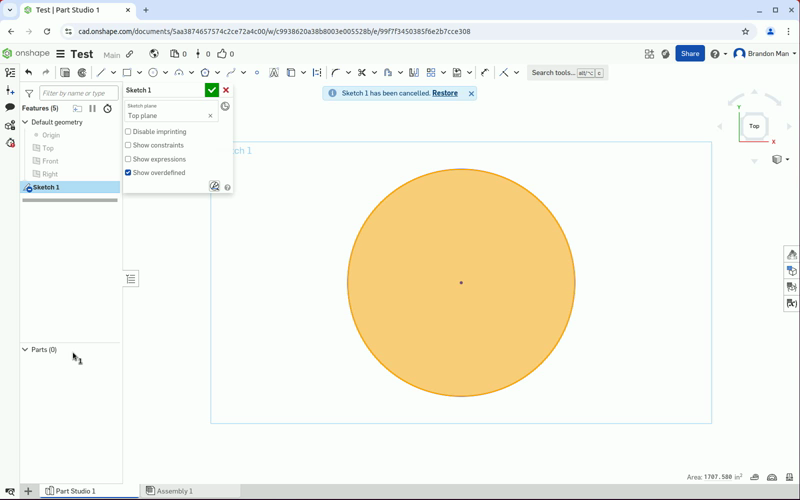
key(shift+y)
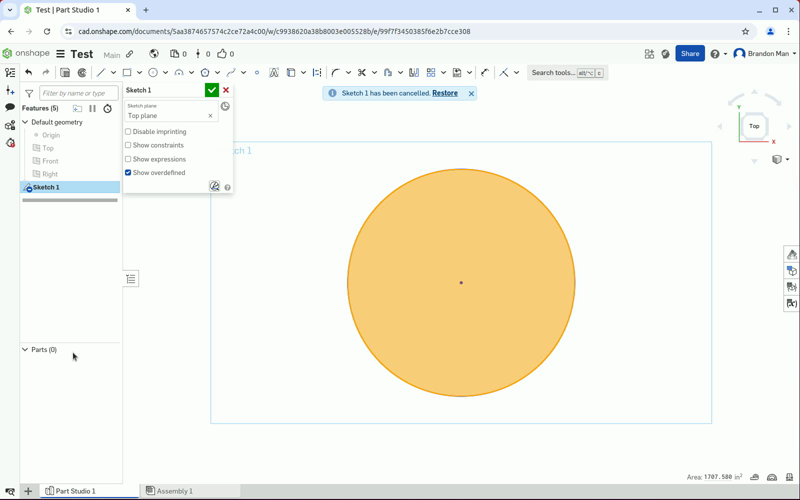
key(shift+e)
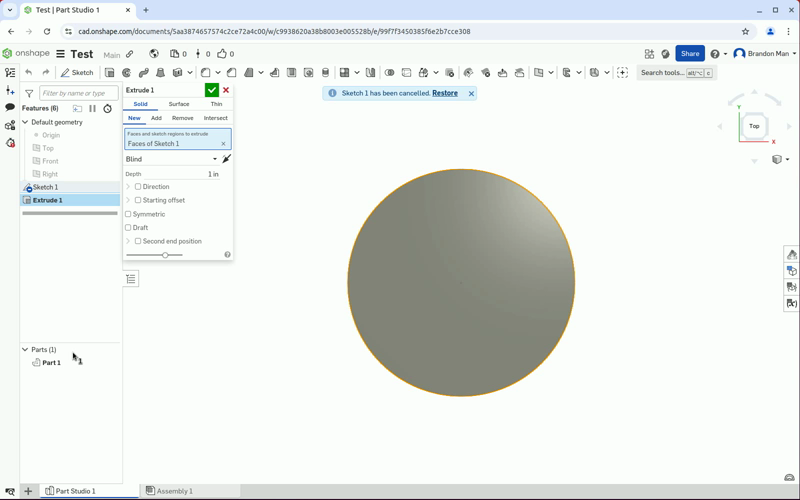
mouse_move(143, 106)
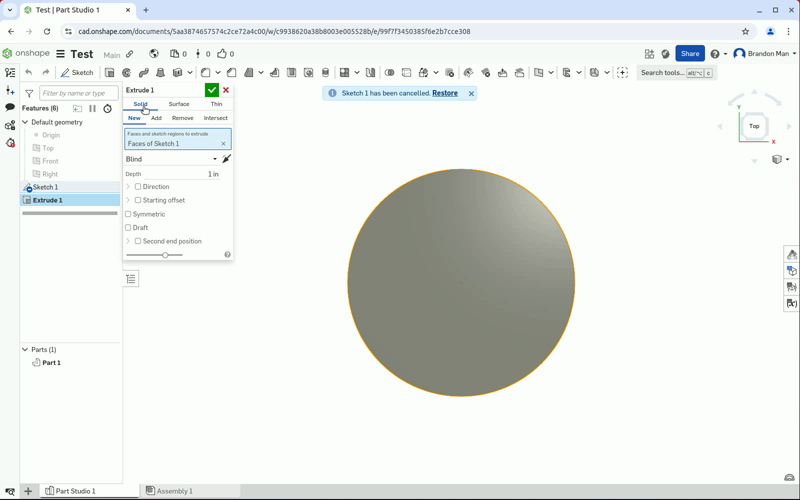
click(143, 106)
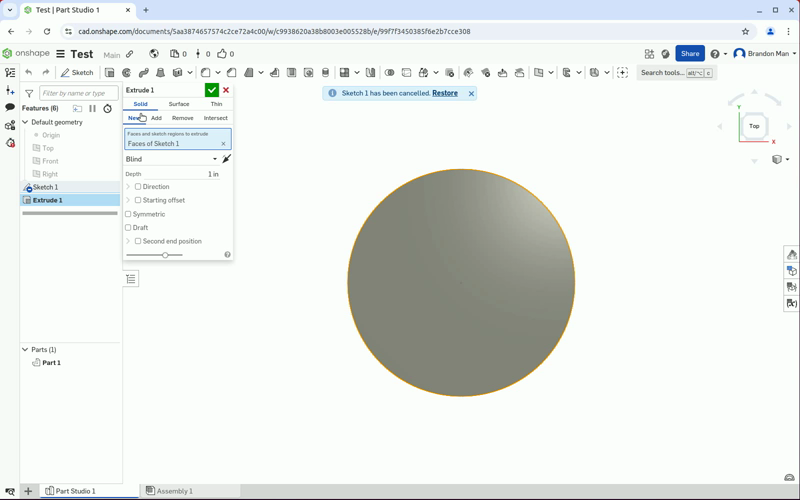
mouse_move(137, 120)
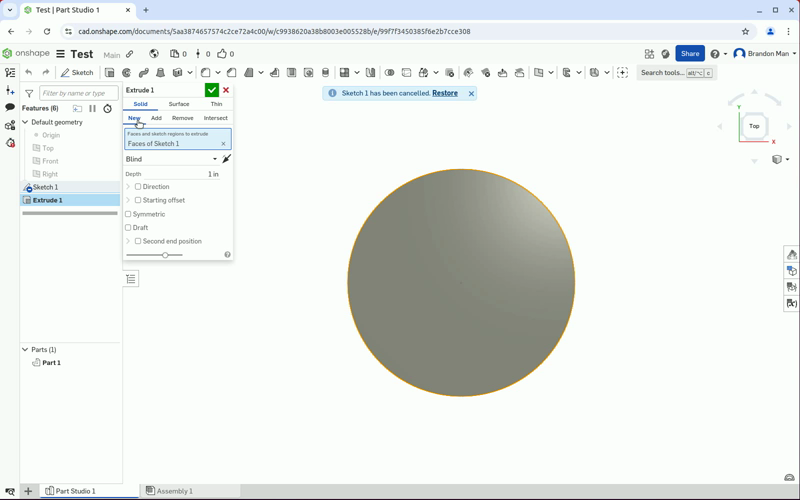
click(137, 120)
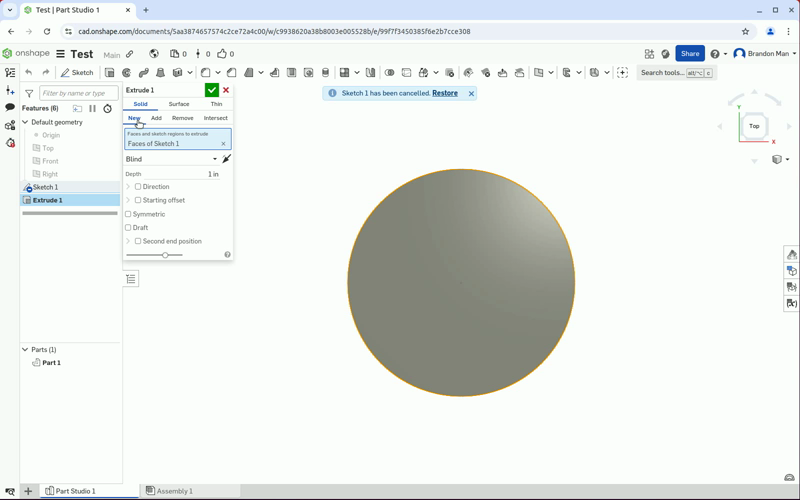
key(tab, 4)
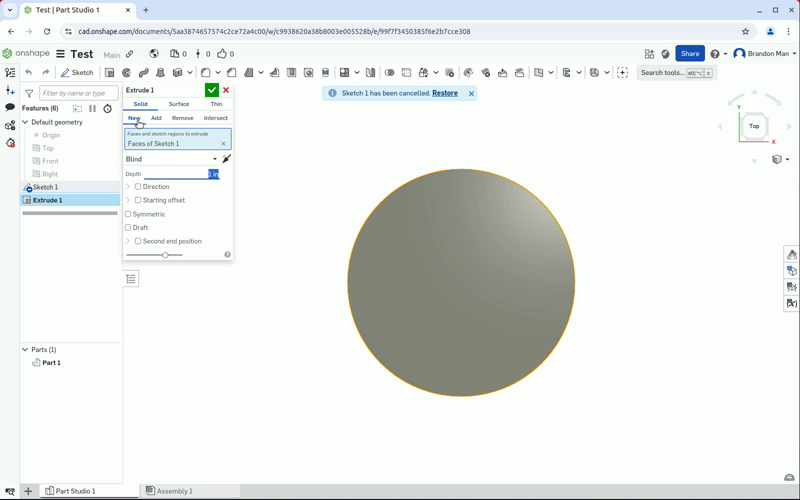
text(12.998)
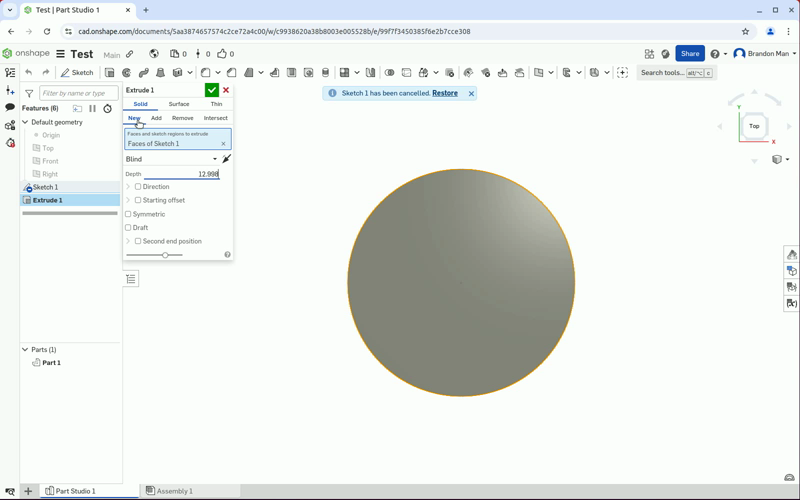
key(enter)
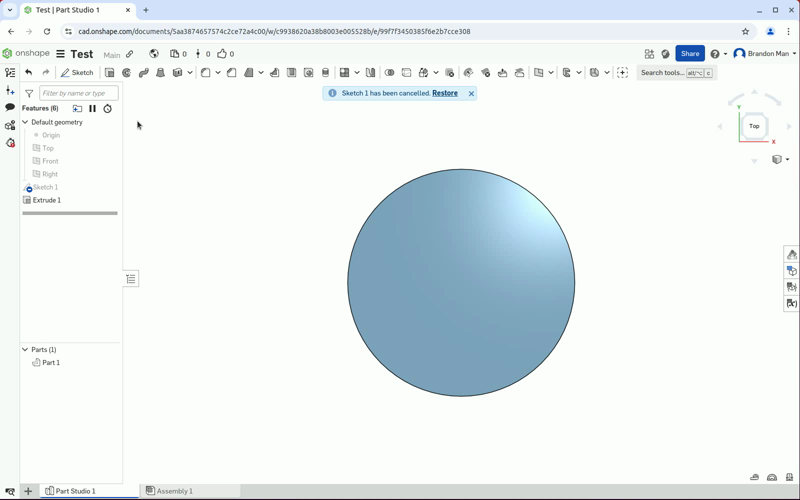
key(shift+h)
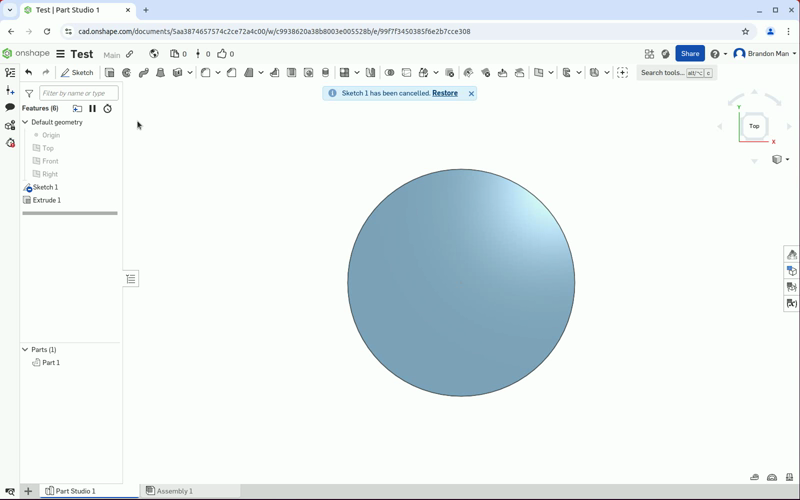
key(shift+h)
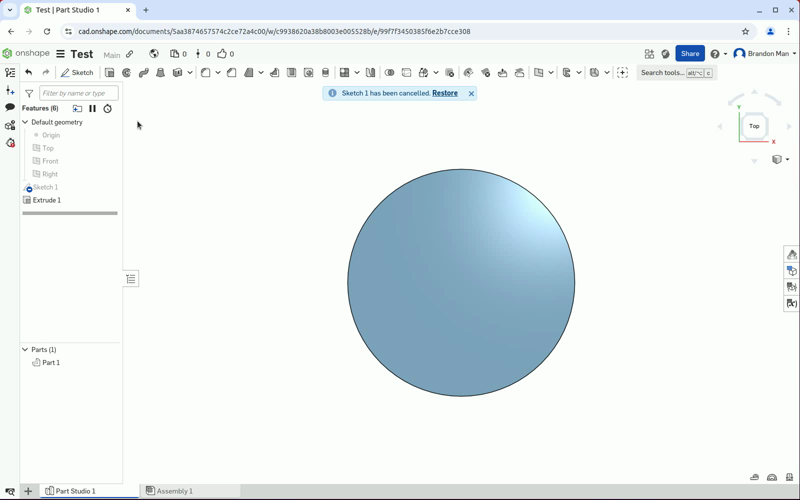
mouse_move(73, 189)
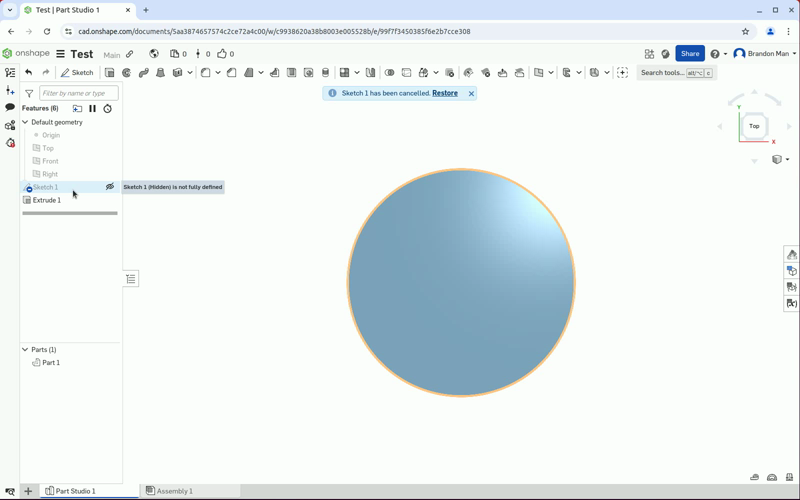
click(73, 189)
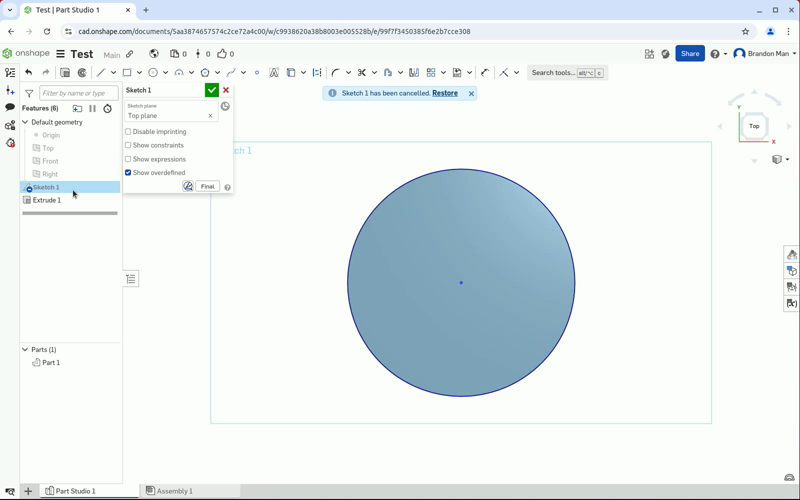
mouse_move(229, 92)
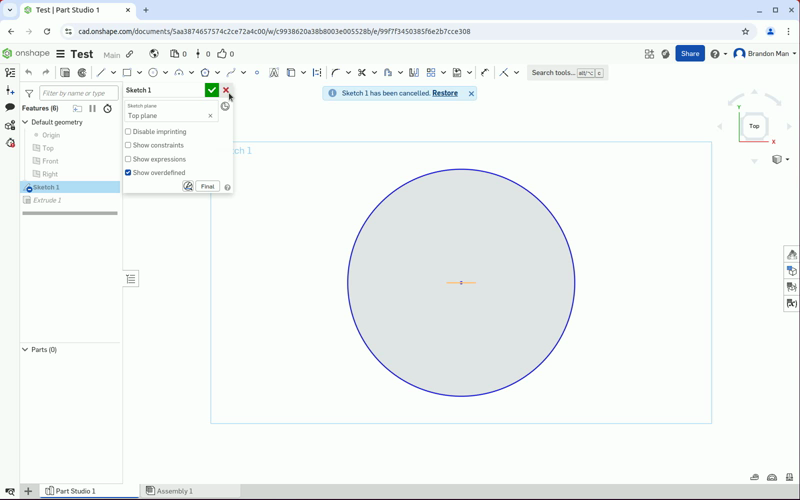
click(229, 92)
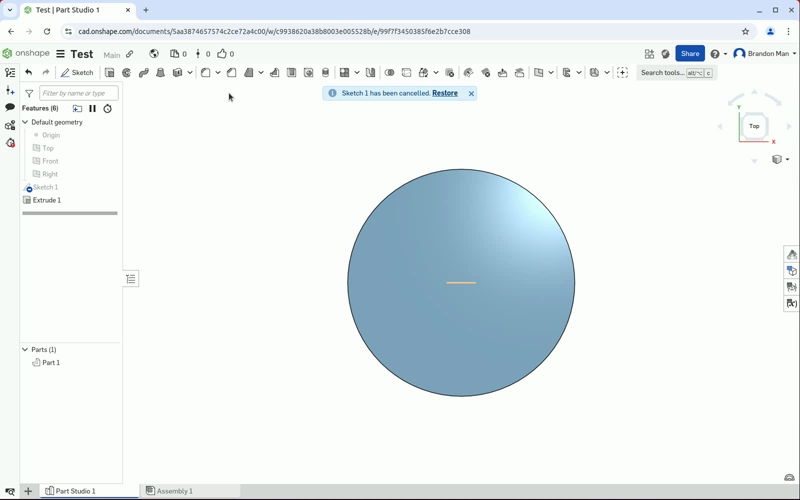
mouse_move(541, 75)
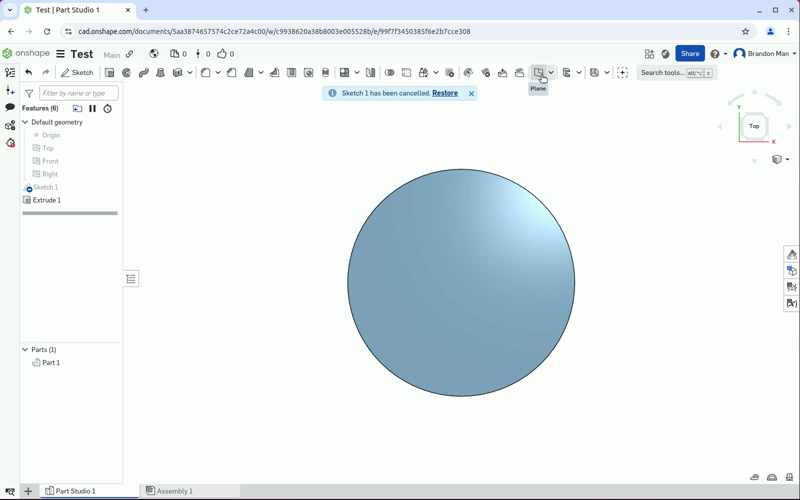
click(541, 75)
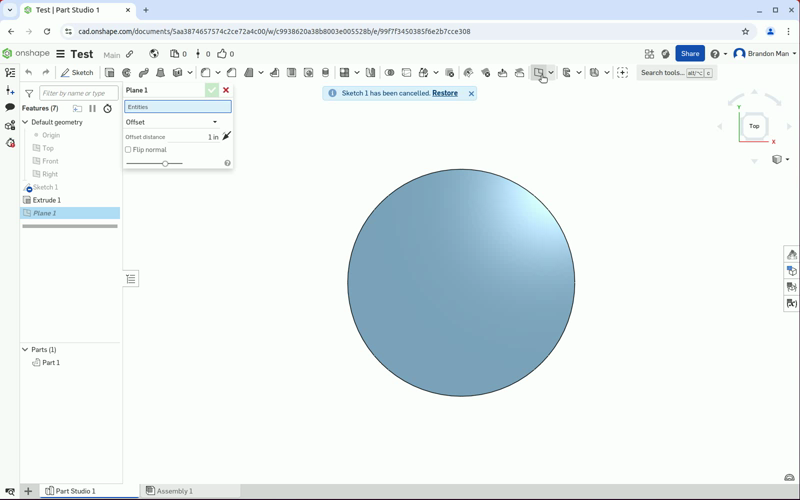
mouse_move(73, 150)
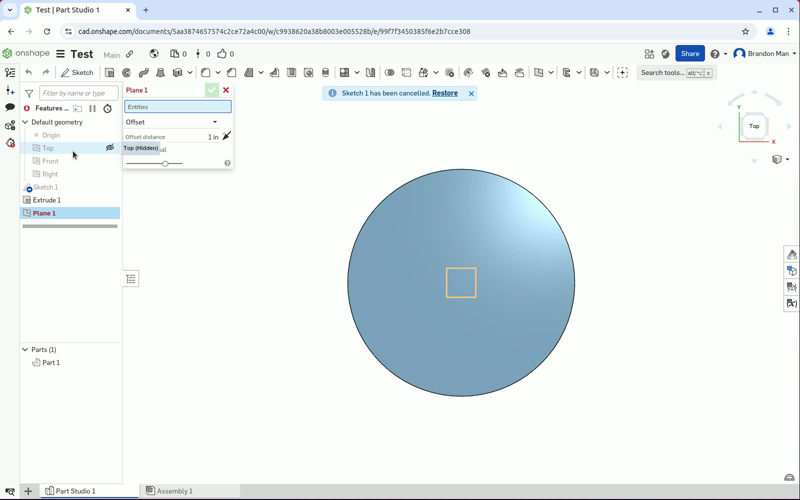
click(73, 150)
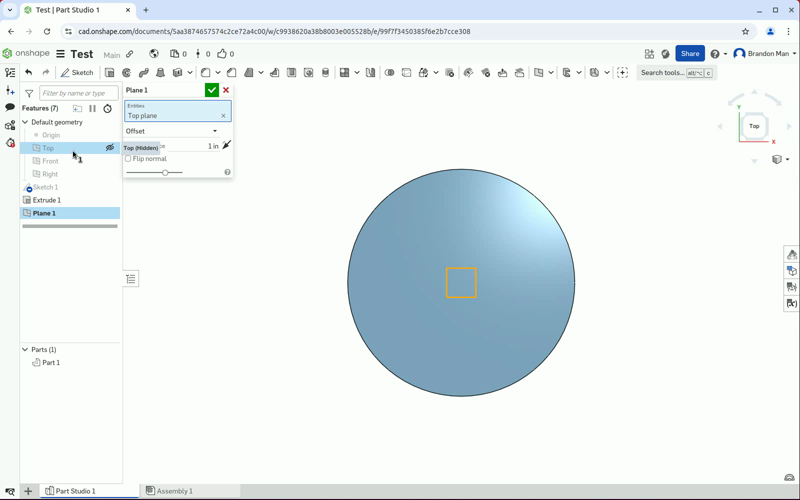
key(tab, 2)
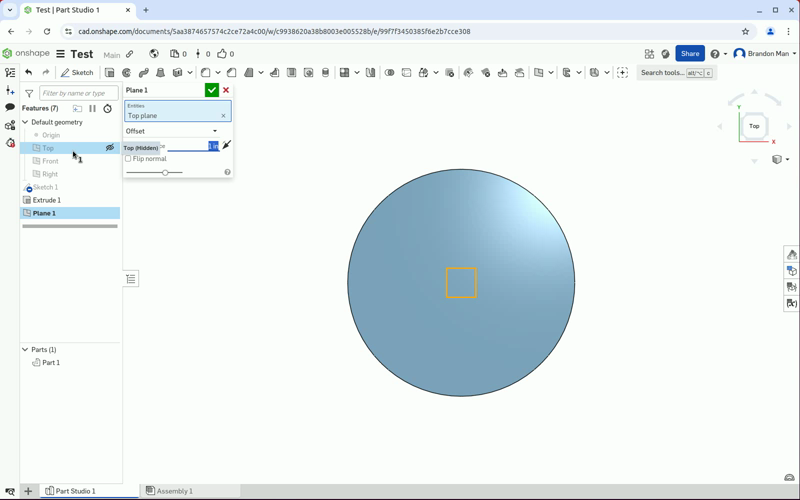
text(13.002)
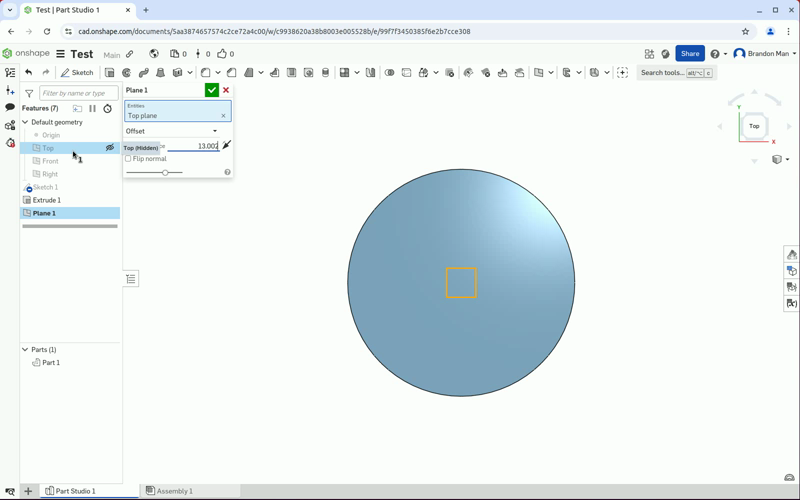
key(enter, 2)
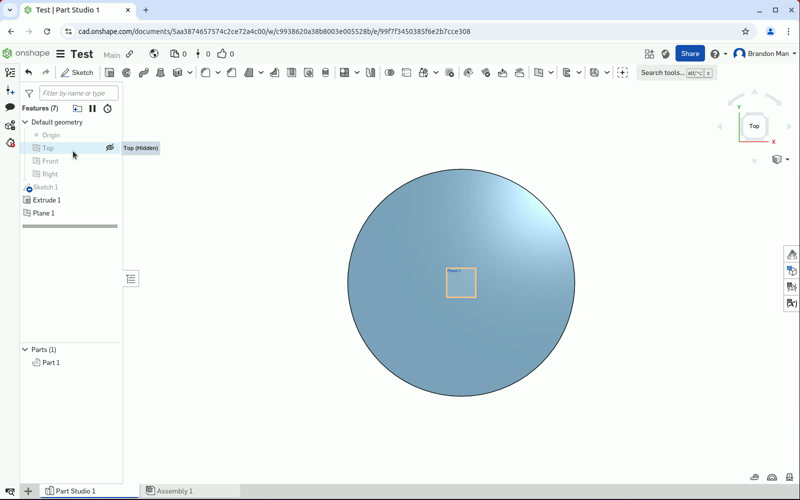
key(shift+s)
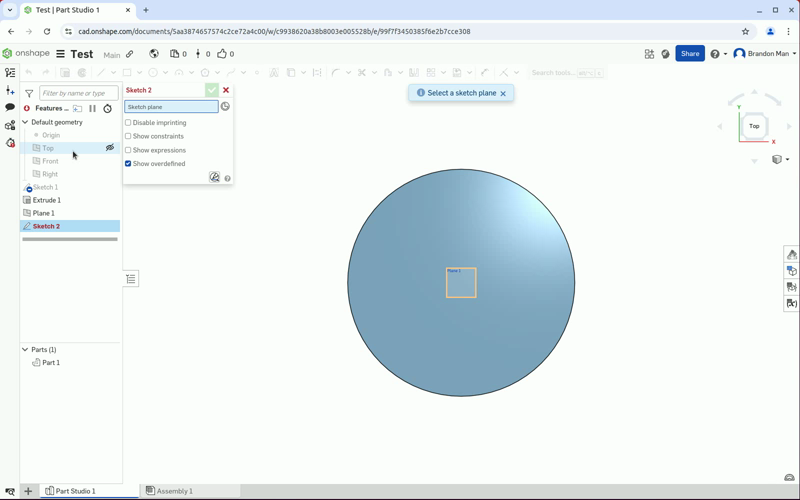
mouse_move(73, 215)
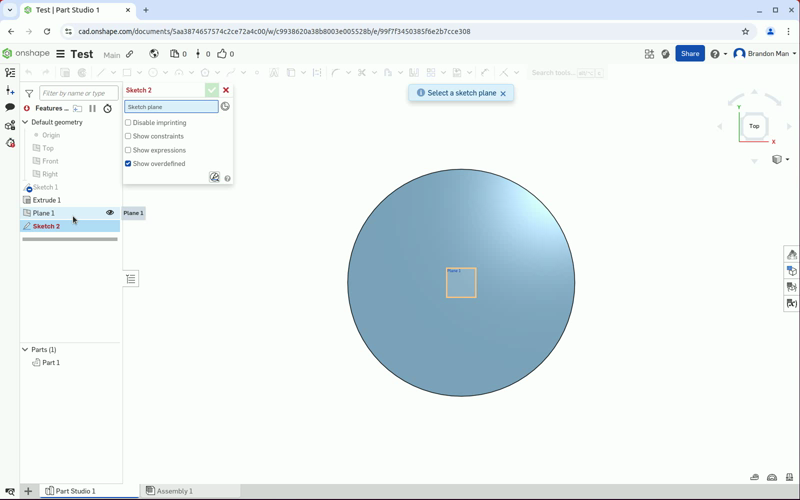
click(73, 215)
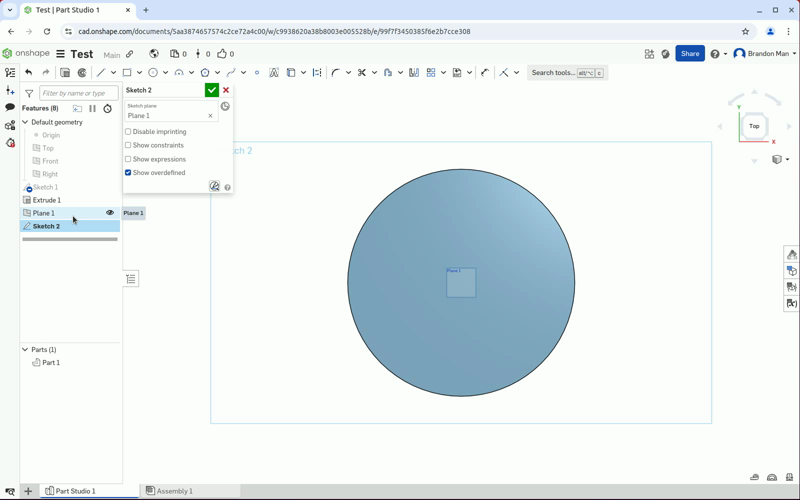
mouse_move(73, 352)
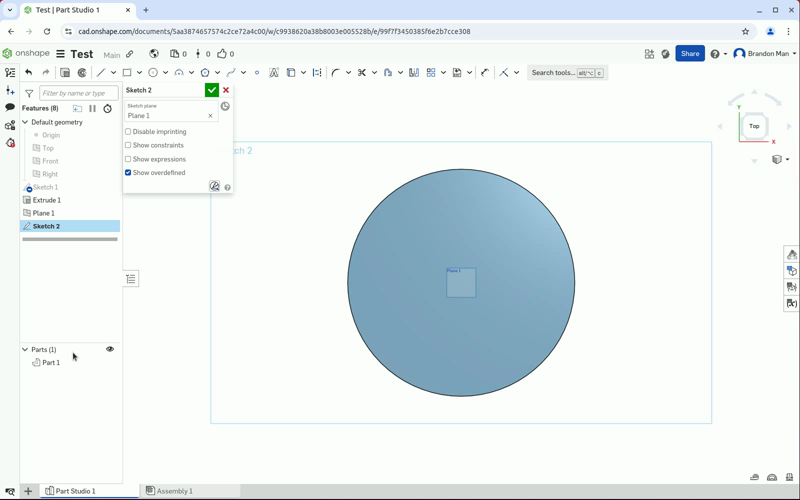
key(y)
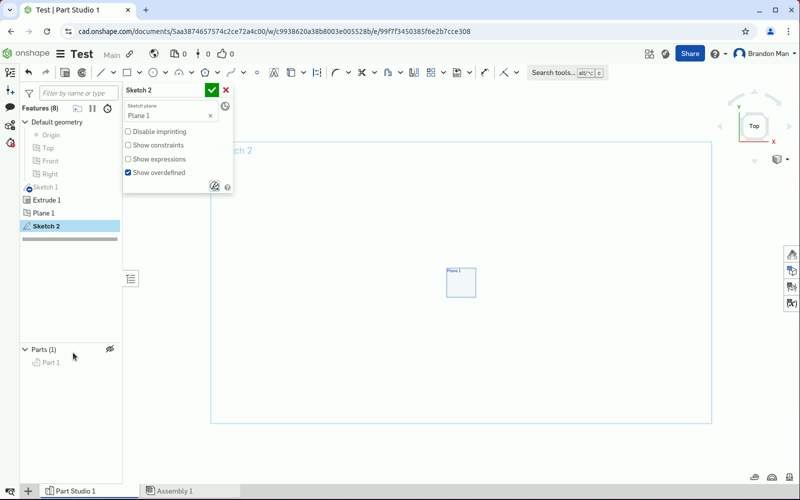
key(c)
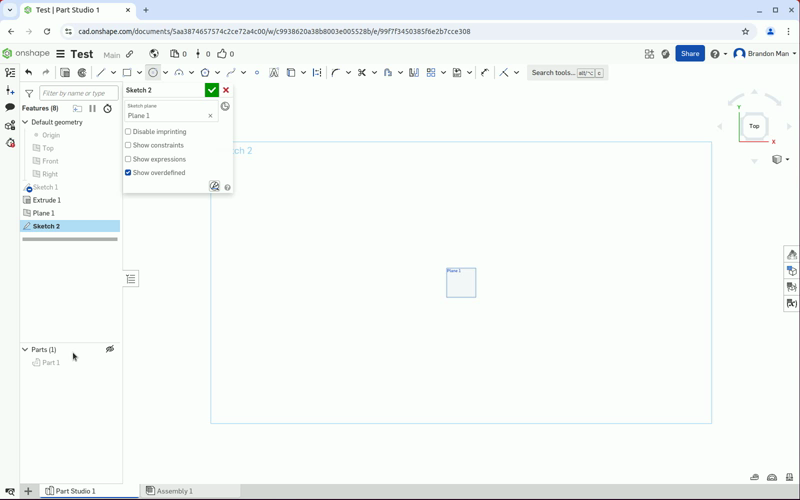
key_down(shift)
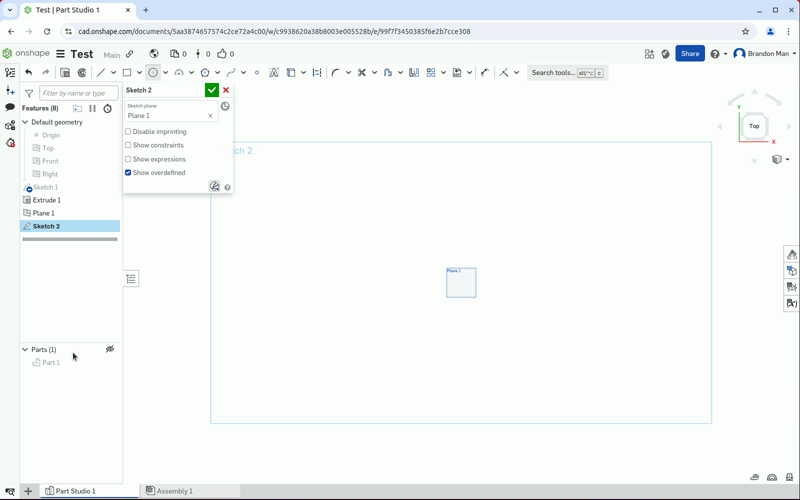
mouse_move(461, 282)
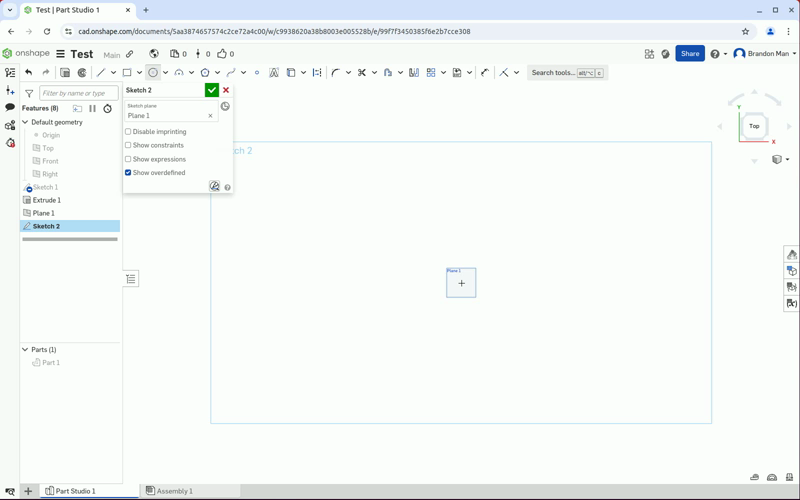
click(461, 282)
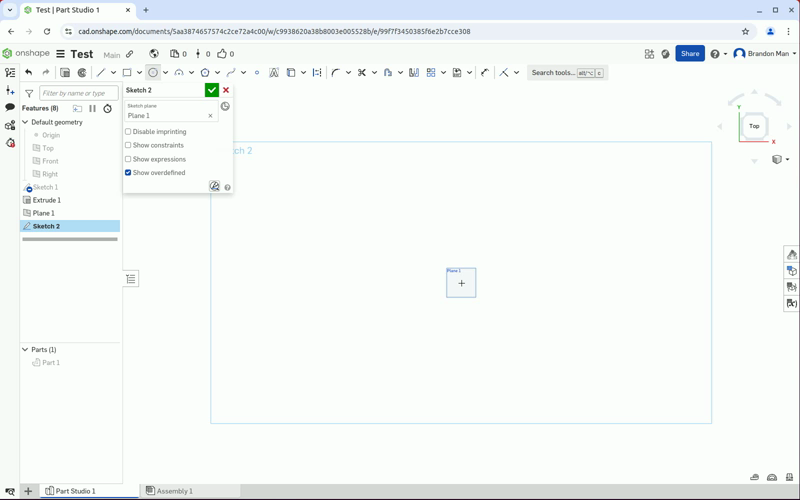
key_up(shift)
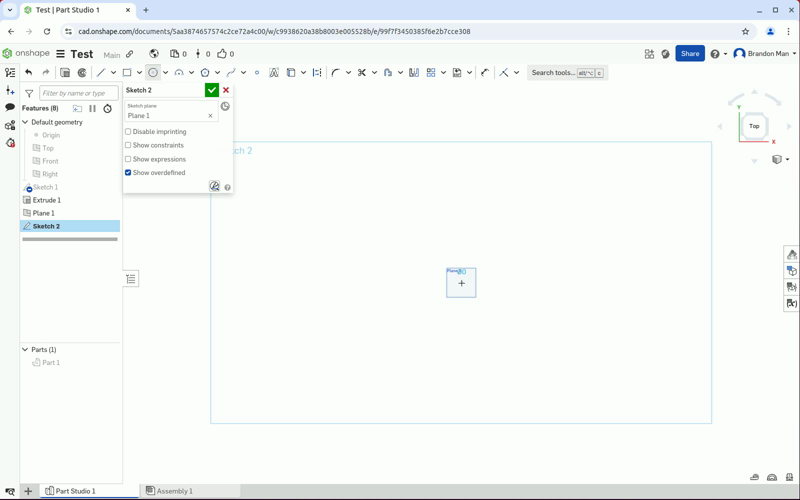
mouse_move(566, 282)
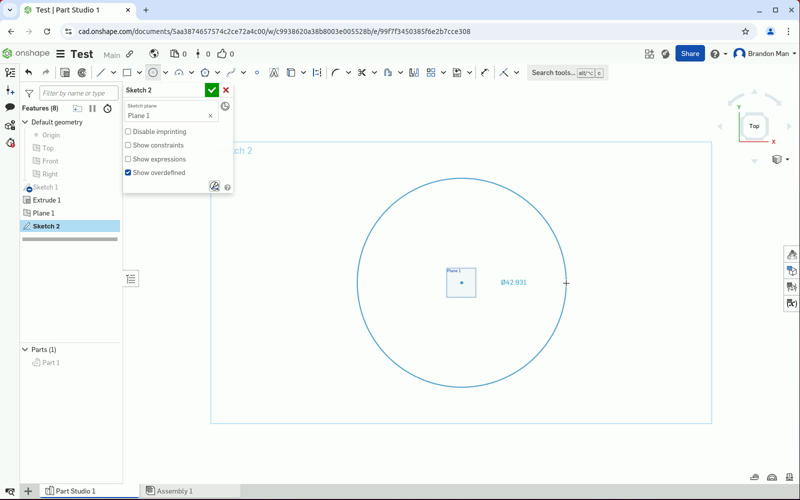
click(566, 282)
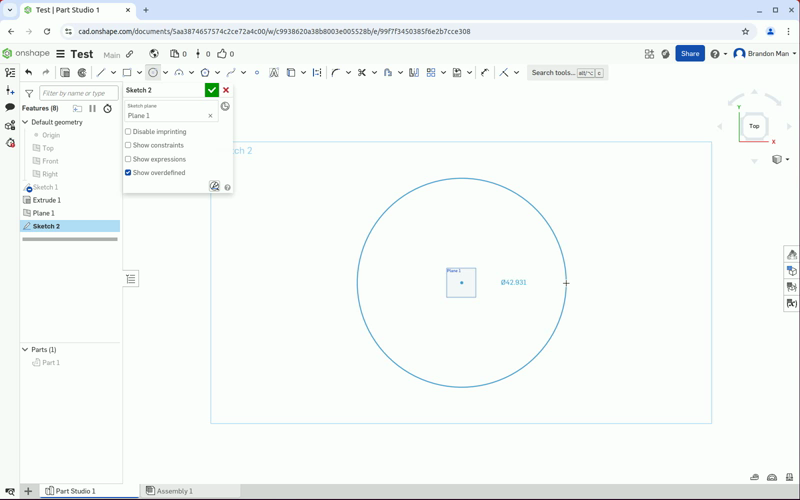
key(esc)
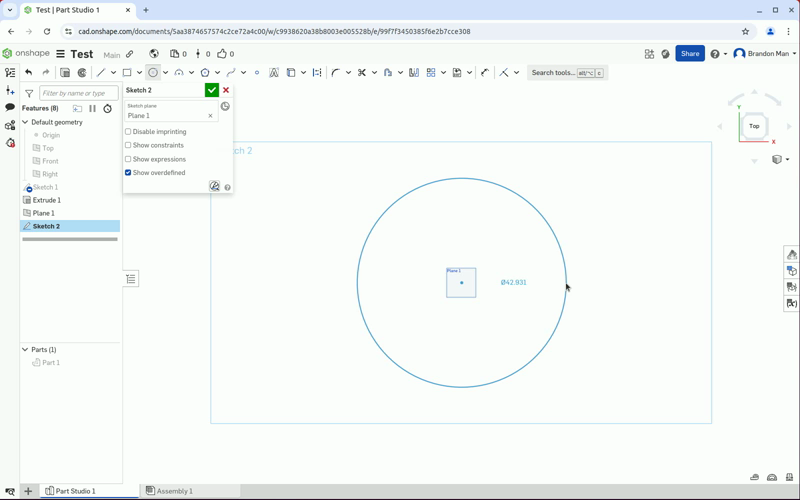
mouse_move(513, 276)
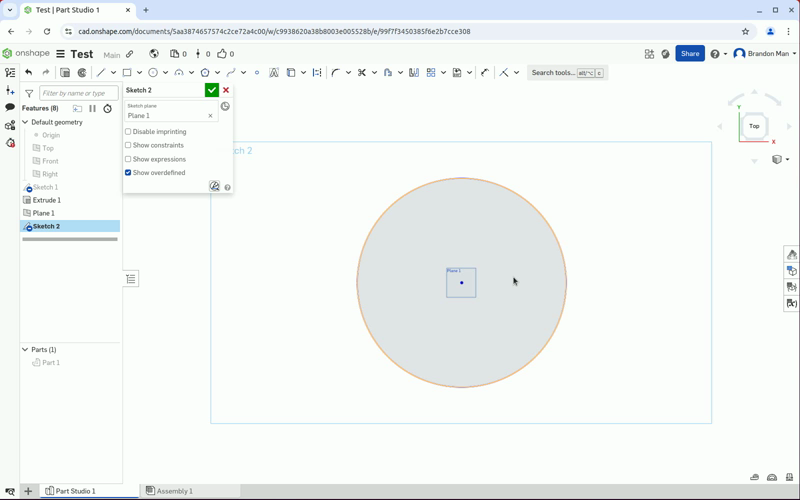
click(513, 276)
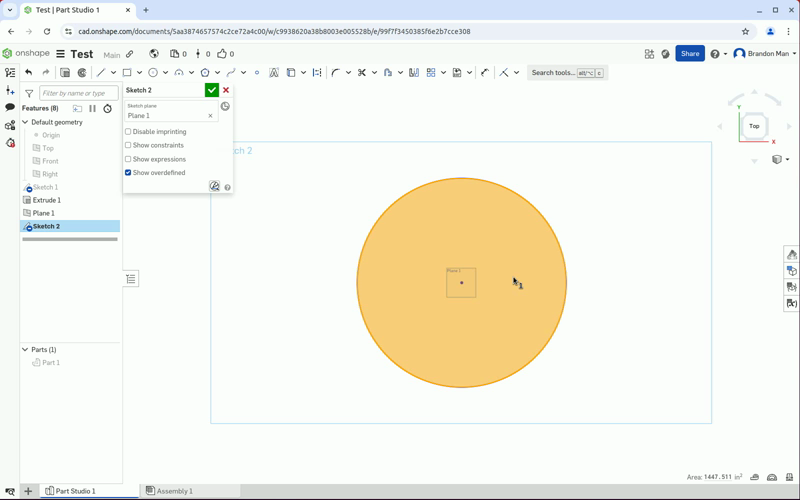
mouse_move(73, 352)
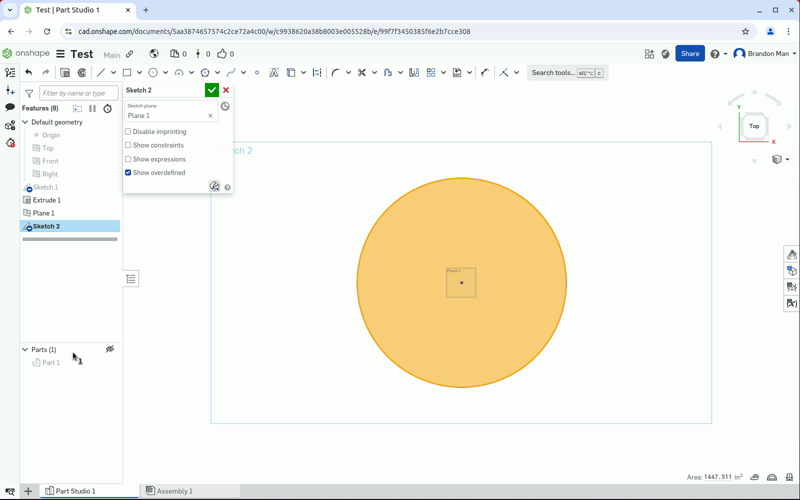
key(shift+y)
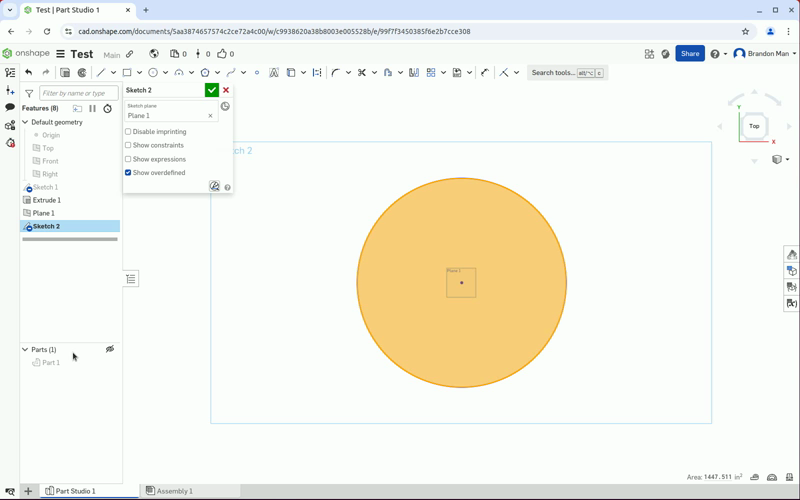
key(shift+e)
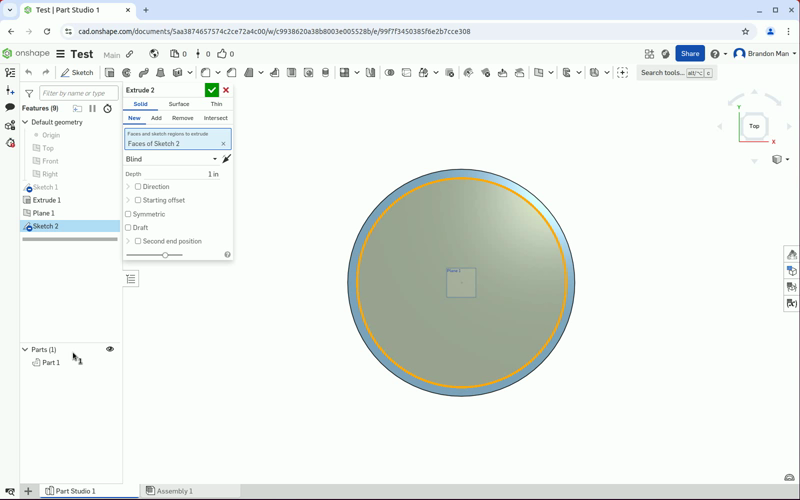
mouse_move(143, 106)
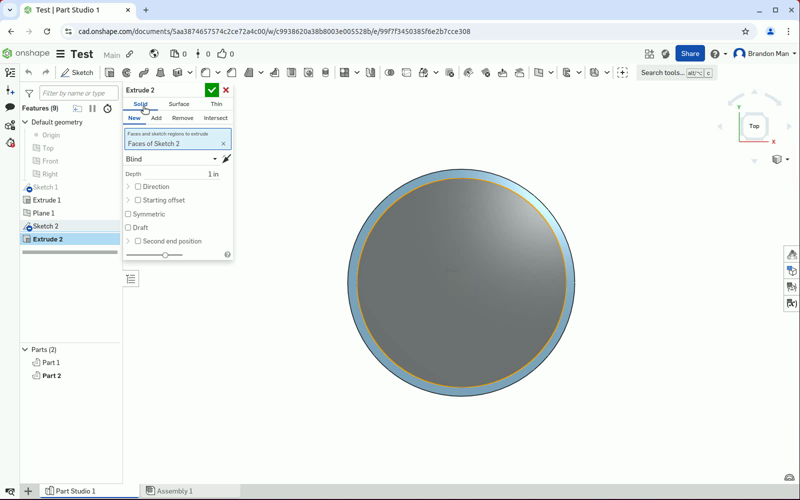
click(143, 106)
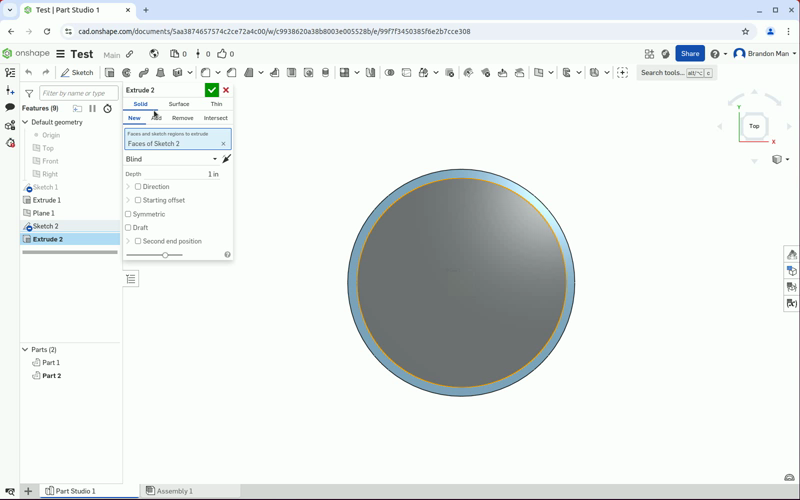
mouse_move(186, 120)
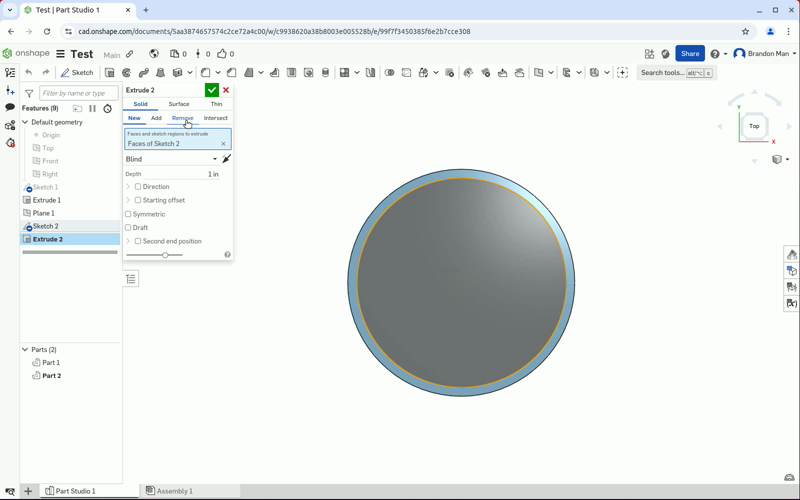
click(186, 120)
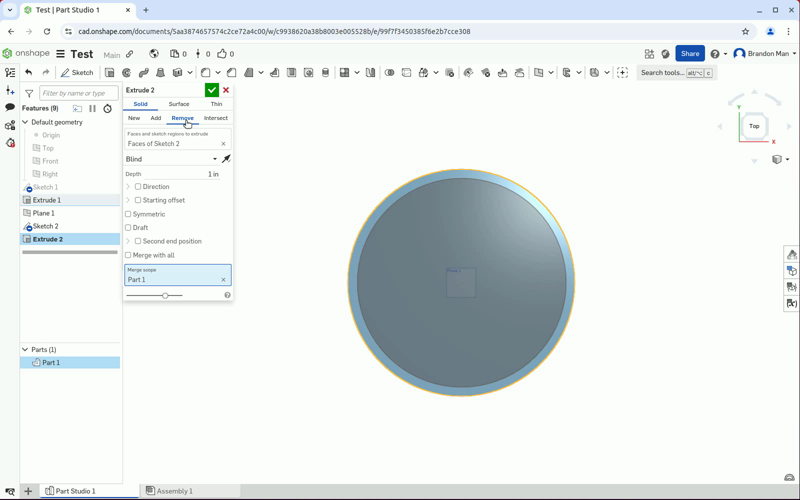
key(tab, 4)
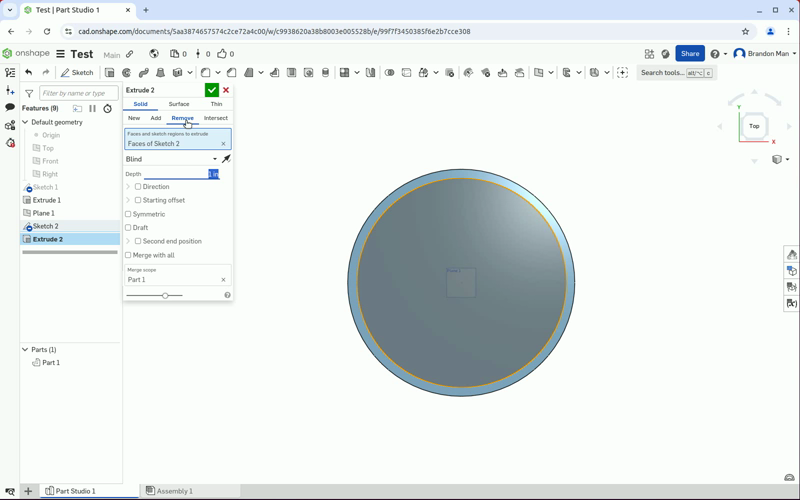
text(10.591)
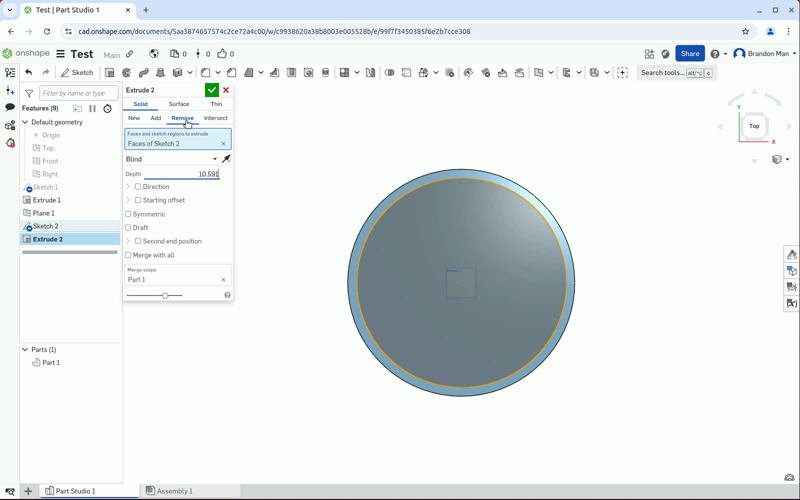
key(tab, 6)
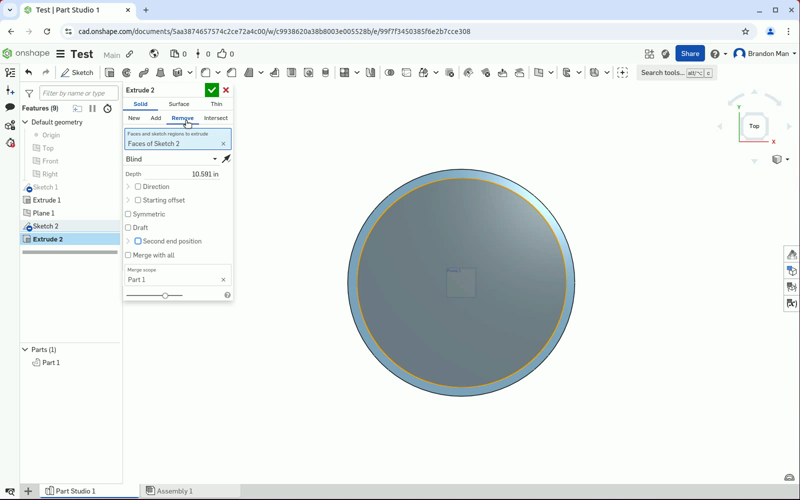
key(space)
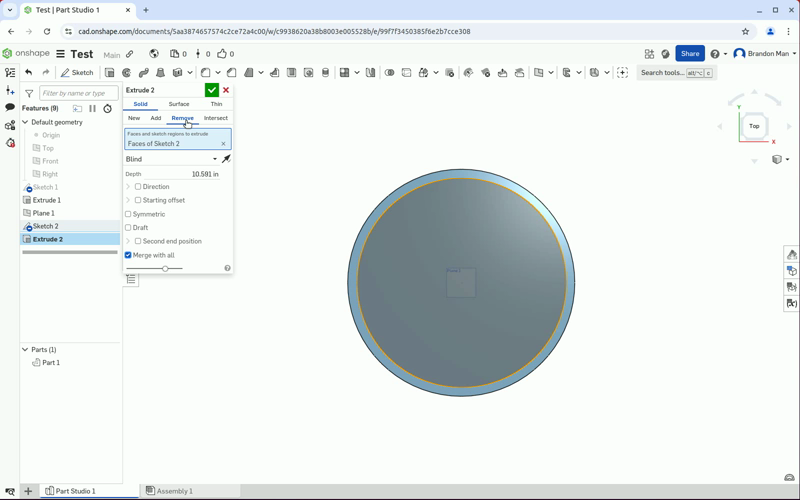
key(enter)
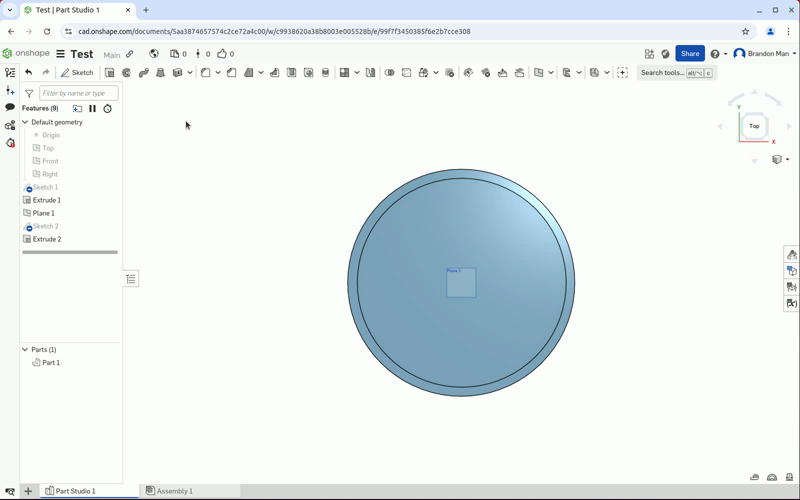
key(shift+h)
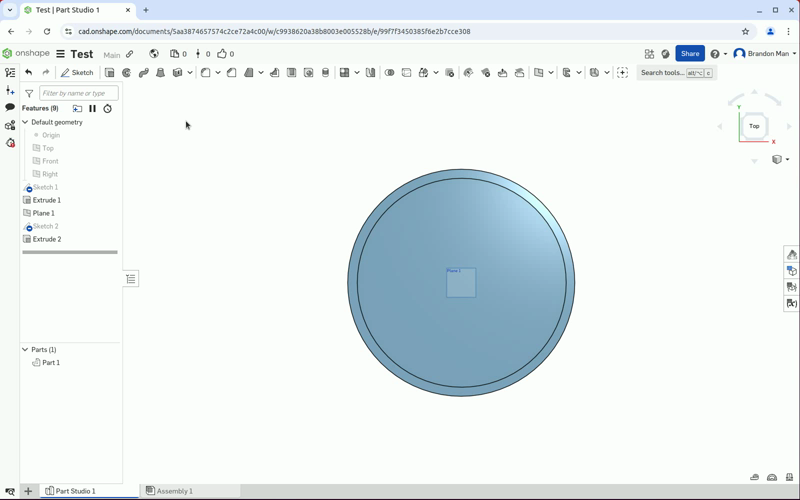
key(shift+h)
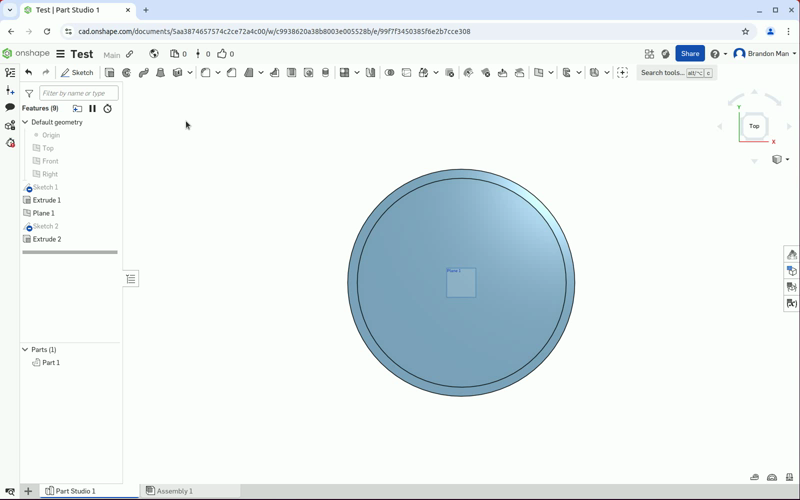
mouse_move(73, 189)
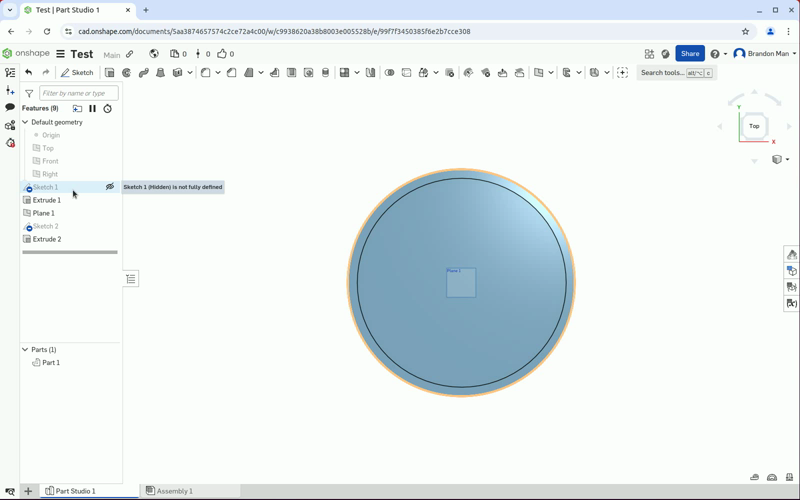
click(73, 189)
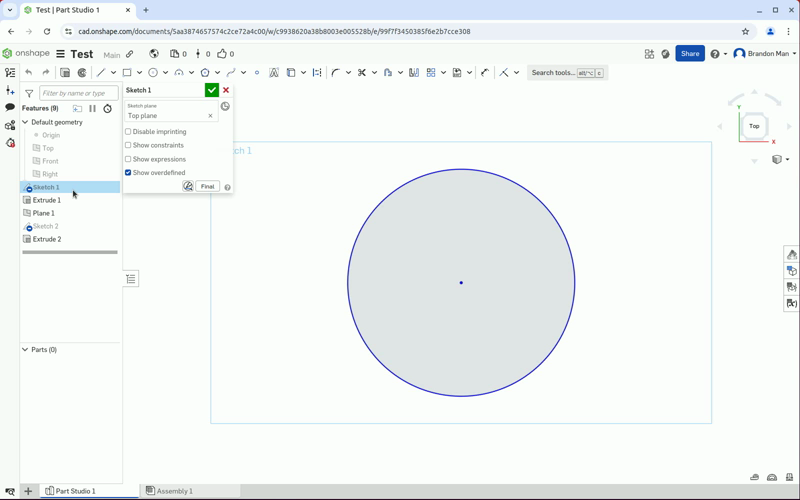
mouse_move(229, 92)
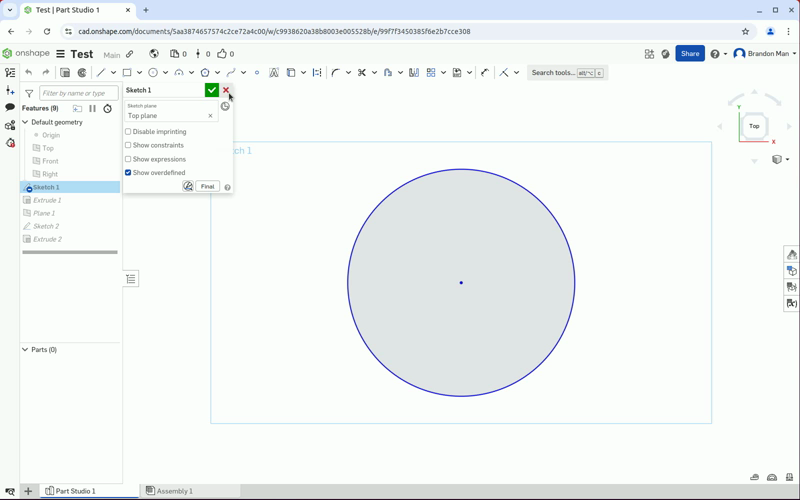
click(229, 92)
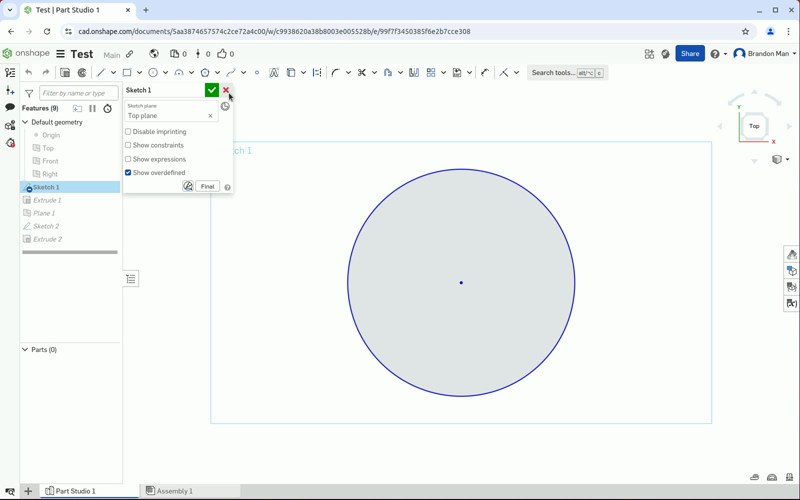
key(shift+s)
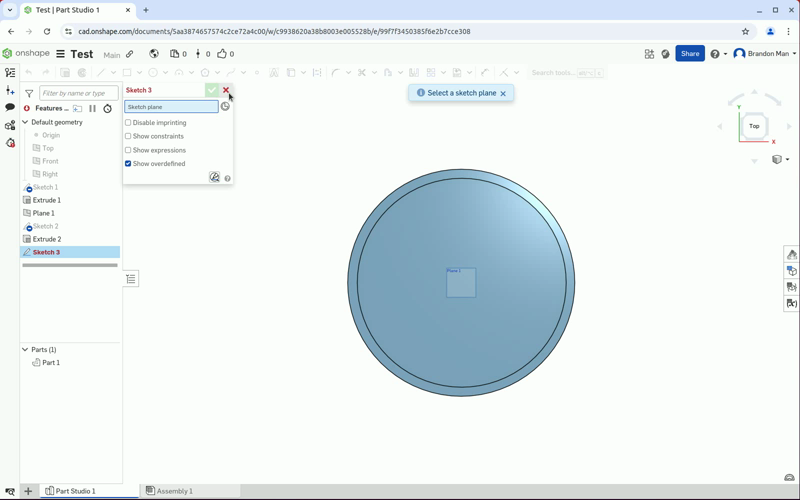
mouse_move(73, 215)
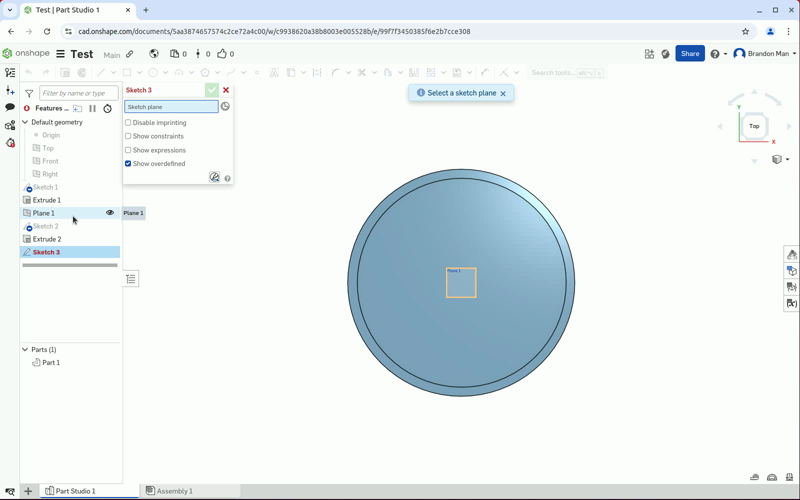
click(73, 215)
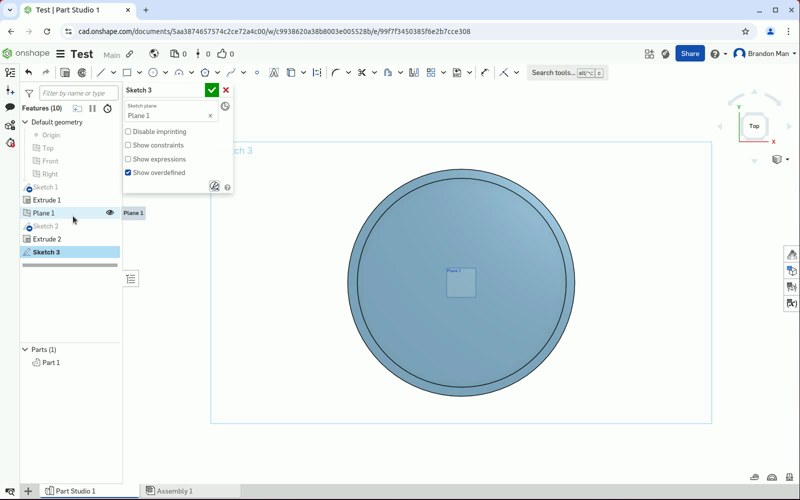
mouse_move(73, 352)
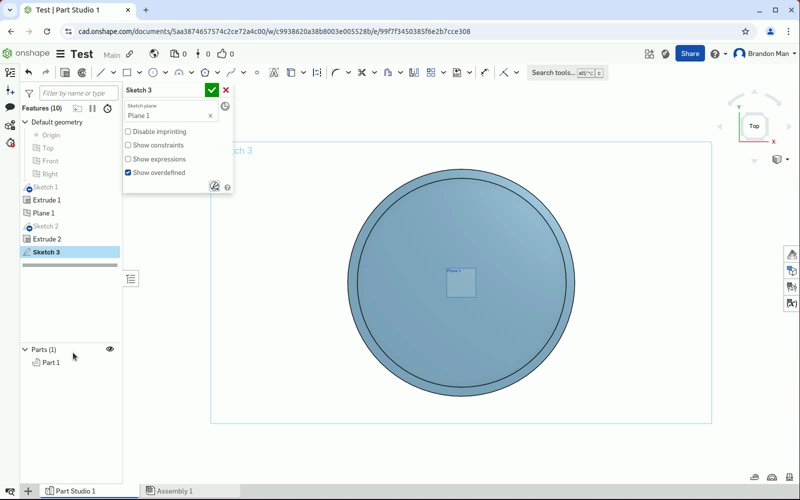
key(y)
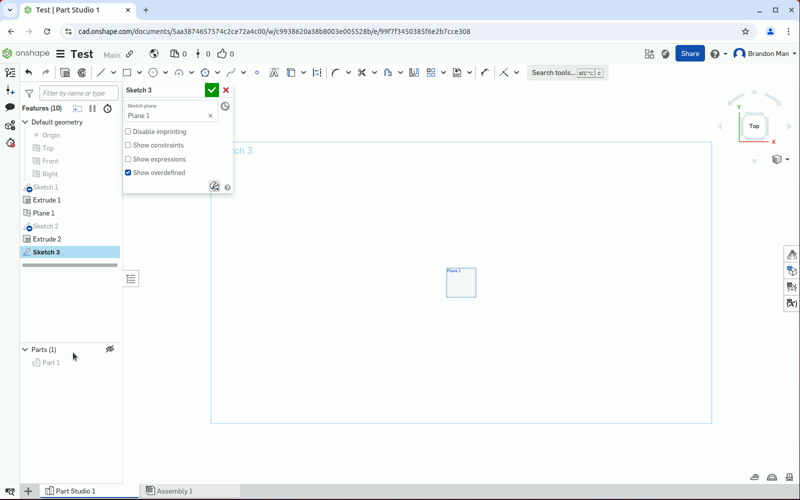
key(c)
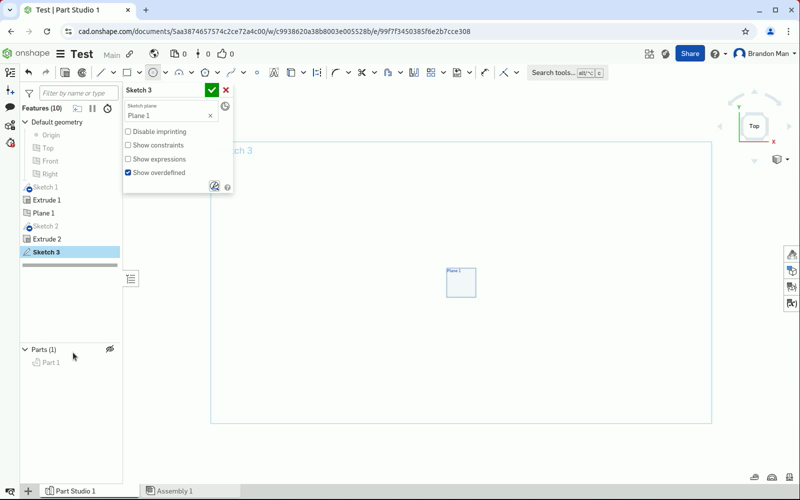
key_down(shift)
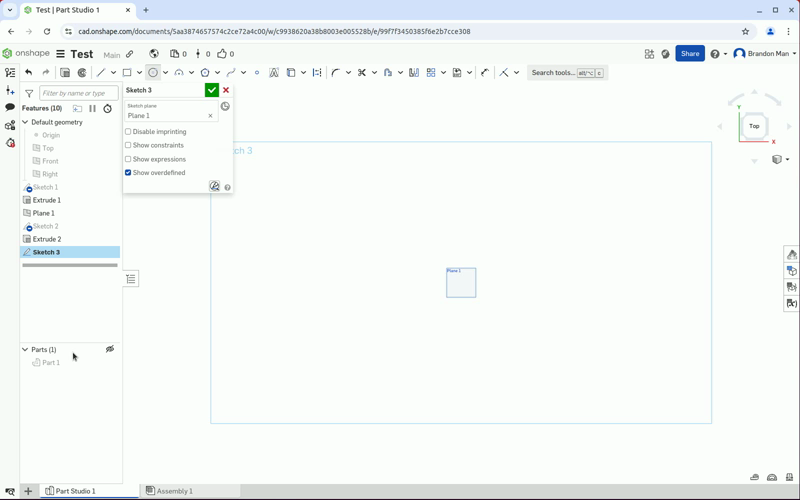
mouse_move(461, 282)
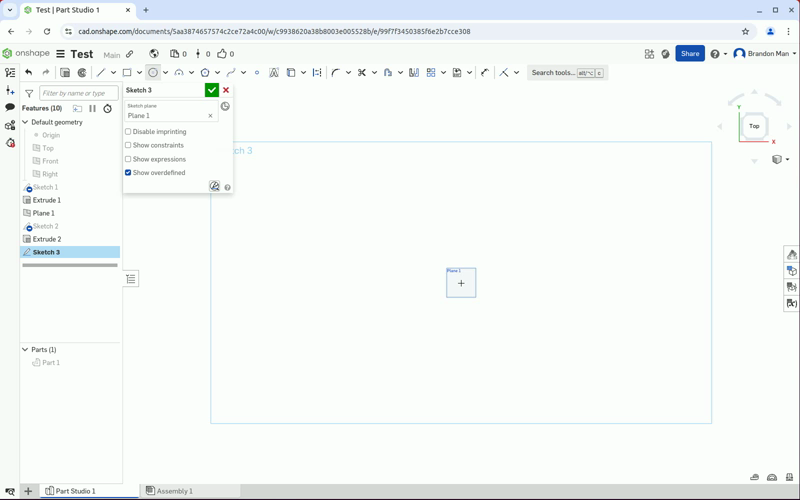
click(461, 282)
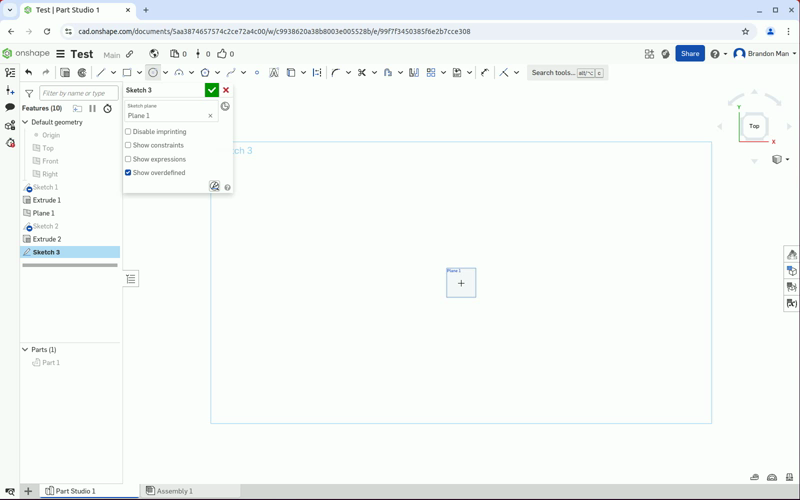
key_up(shift)
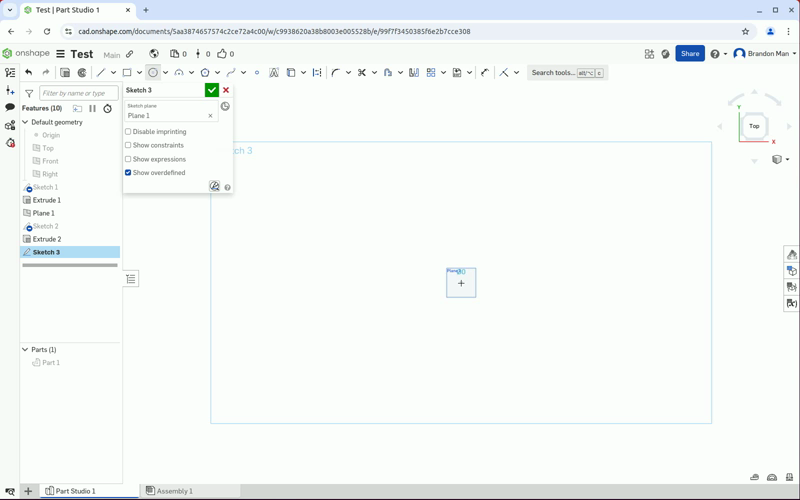
mouse_move(574, 282)
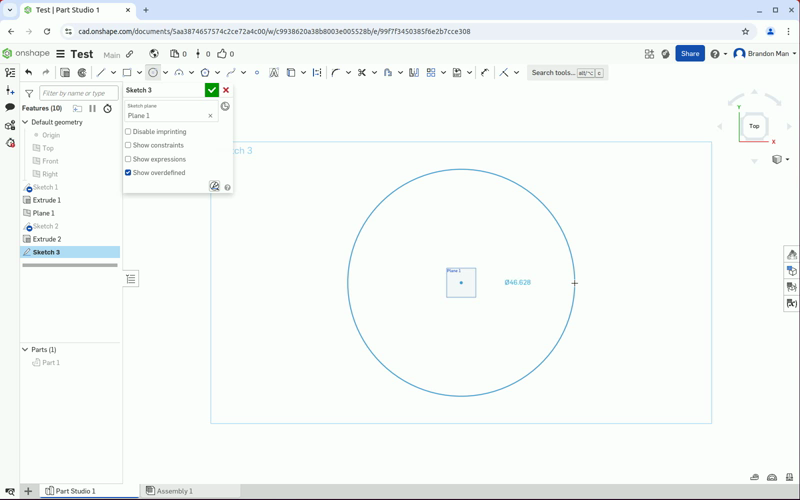
click(574, 282)
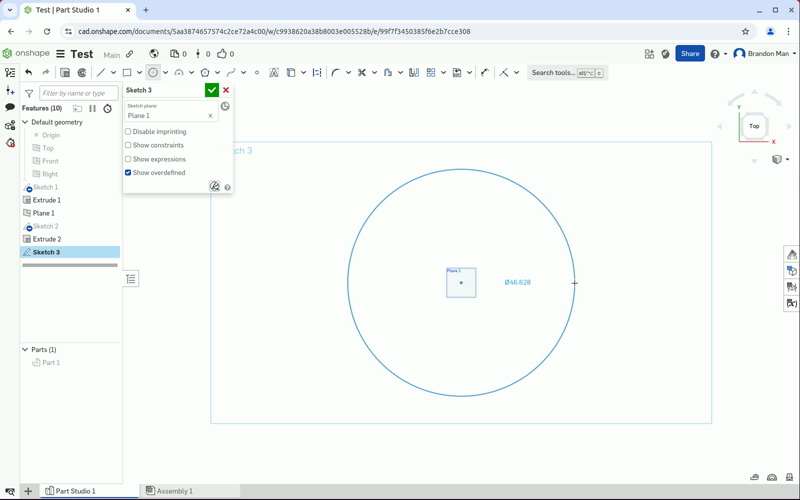
key(esc)
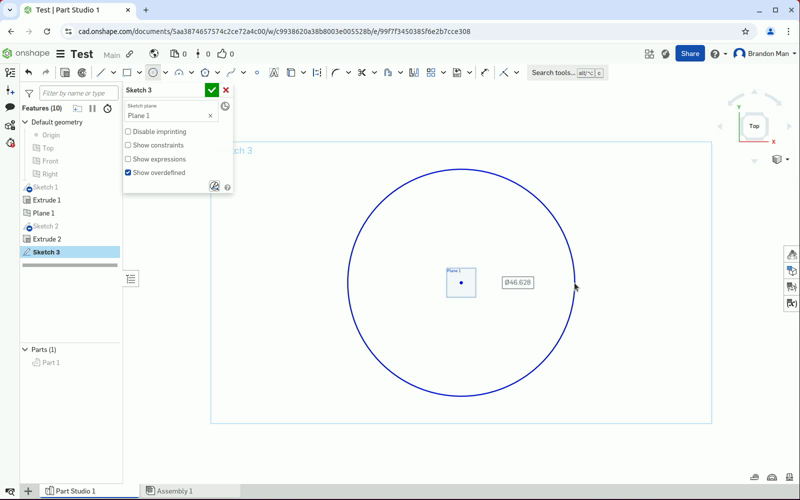
key(c)
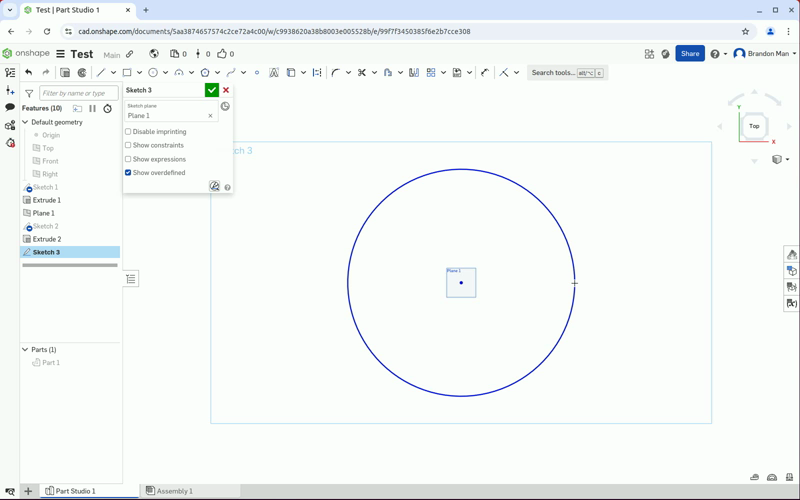
key_down(shift)
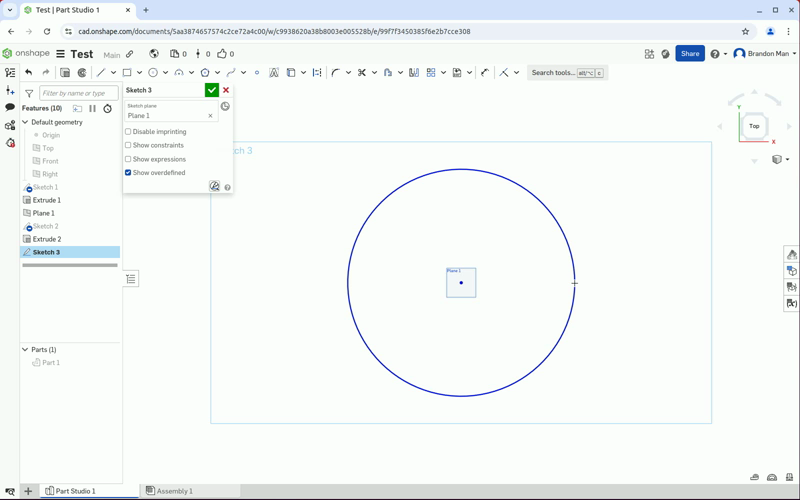
mouse_move(461, 282)
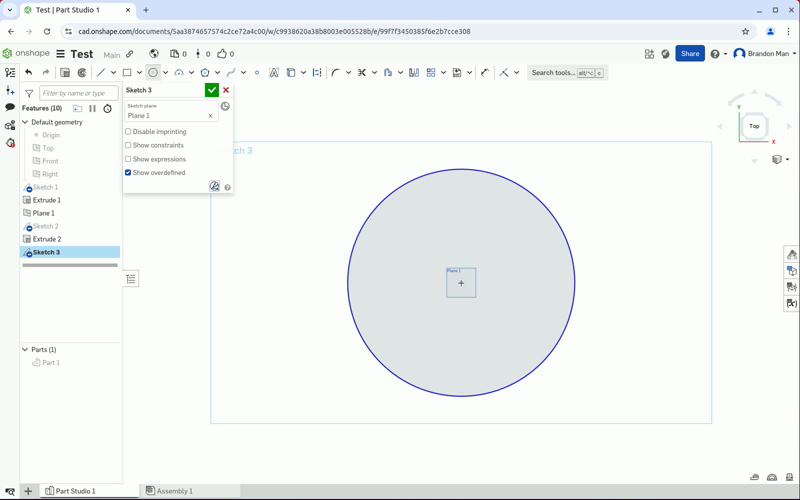
click(461, 282)
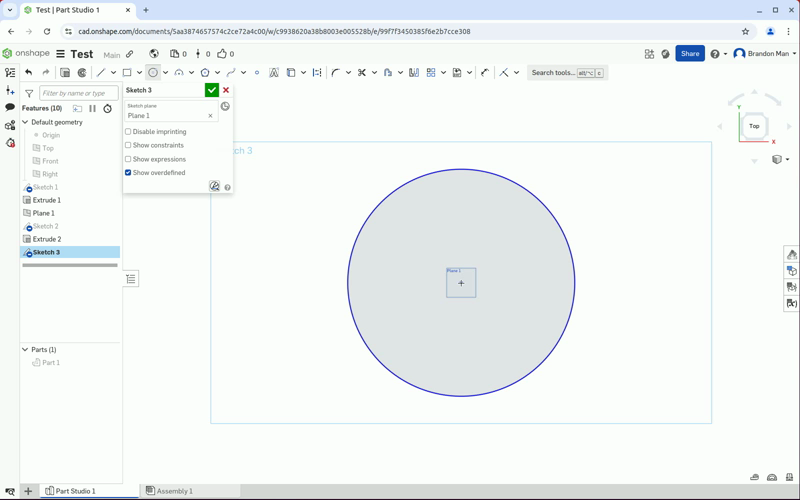
key_up(shift)
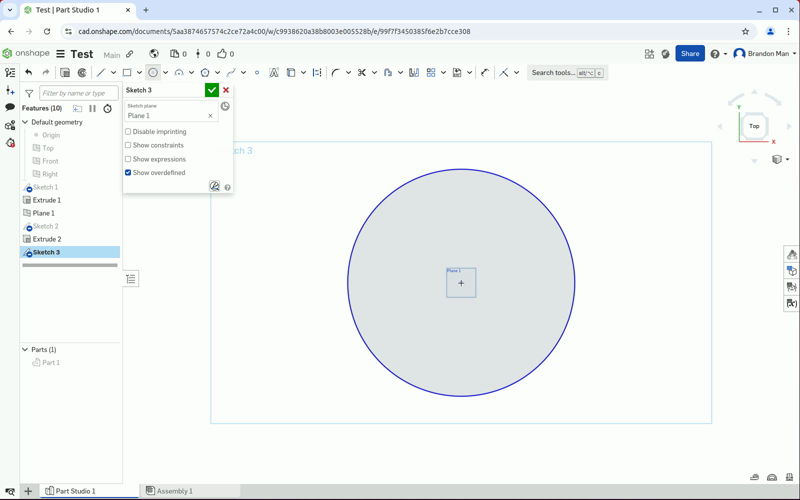
mouse_move(565, 282)
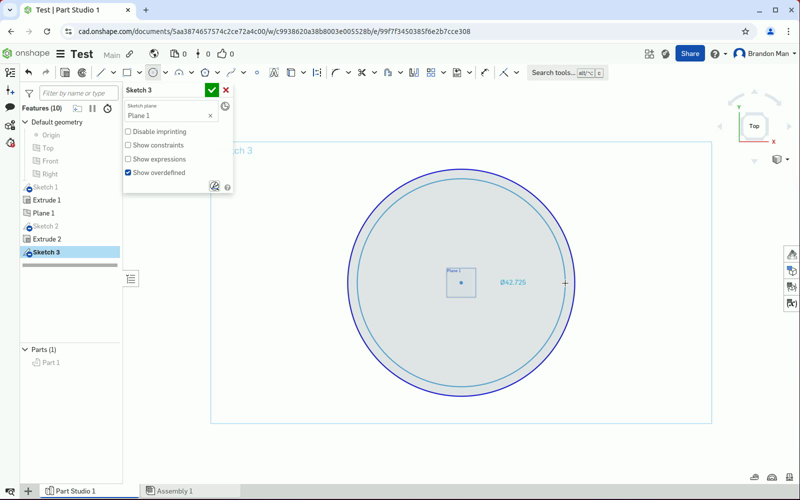
click(565, 282)
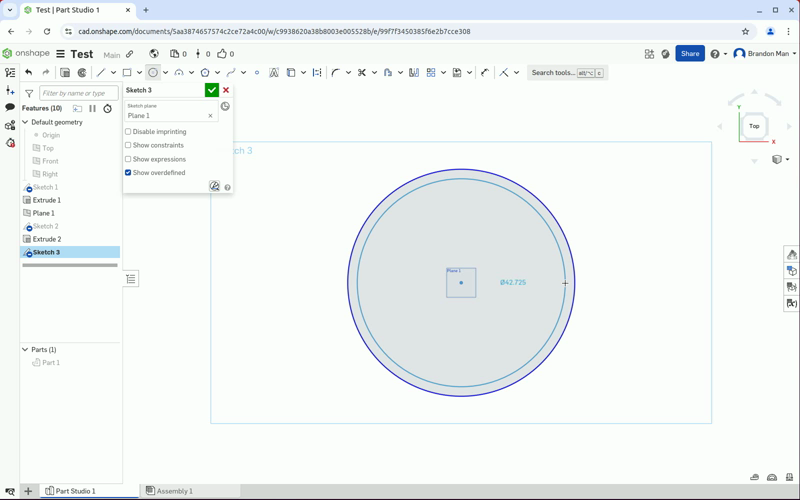
key(esc)
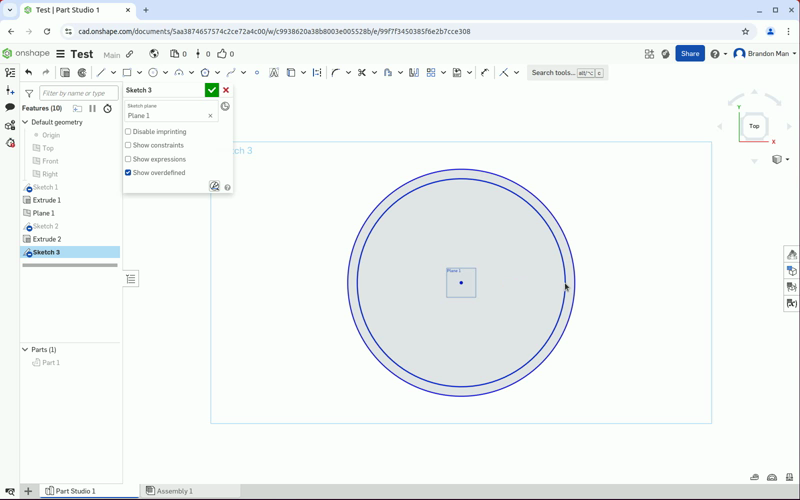
mouse_move(448, 175)
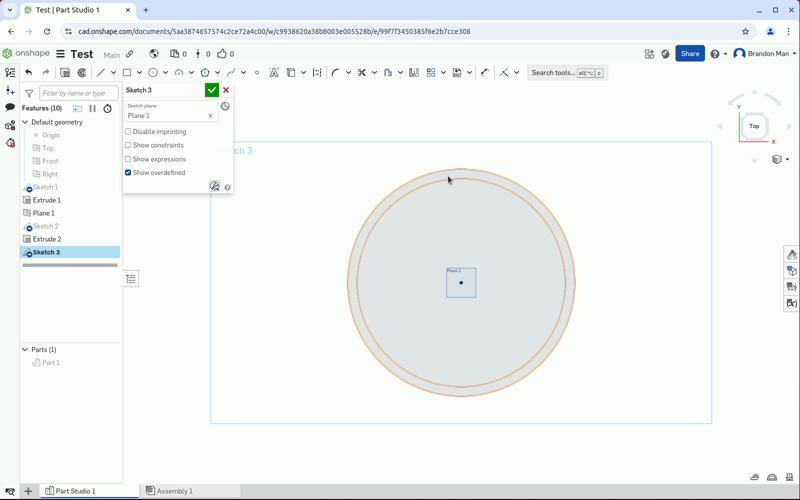
click(448, 175)
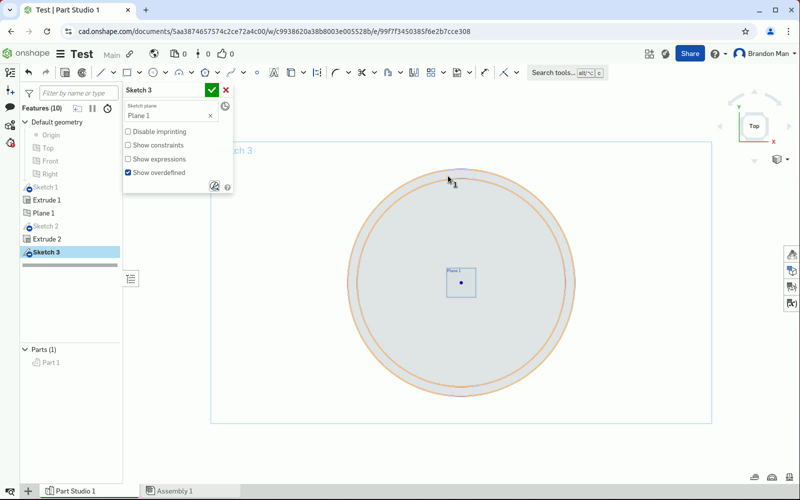
mouse_move(73, 352)
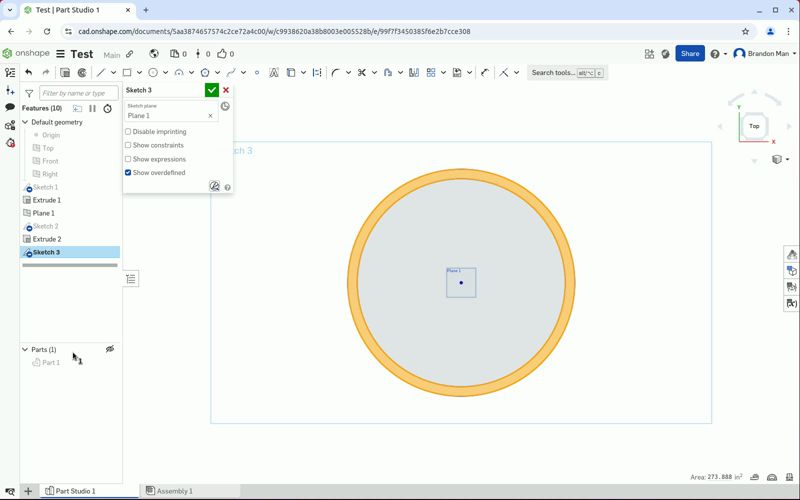
key(shift+y)
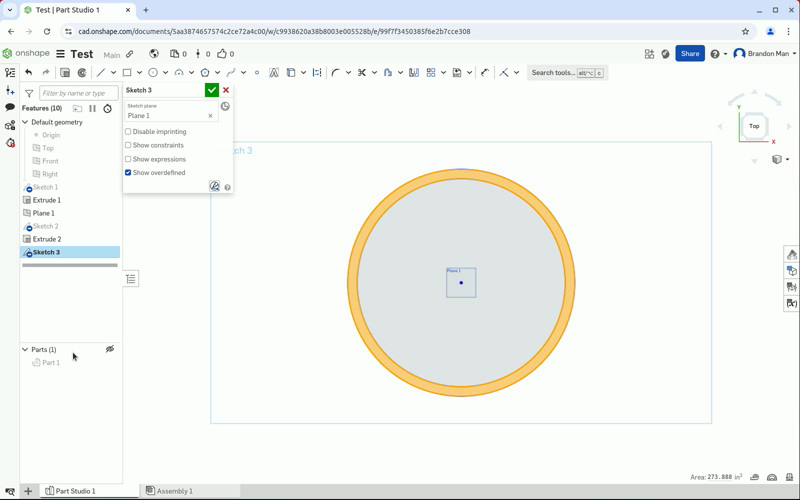
key(shift+e)
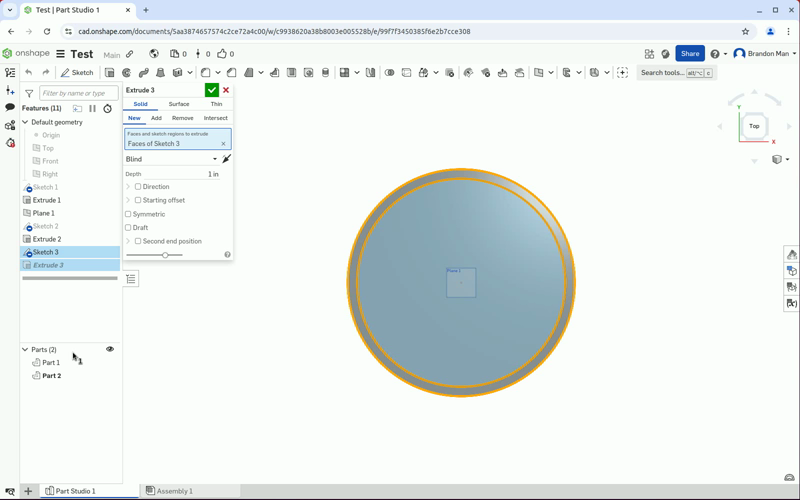
mouse_move(143, 106)
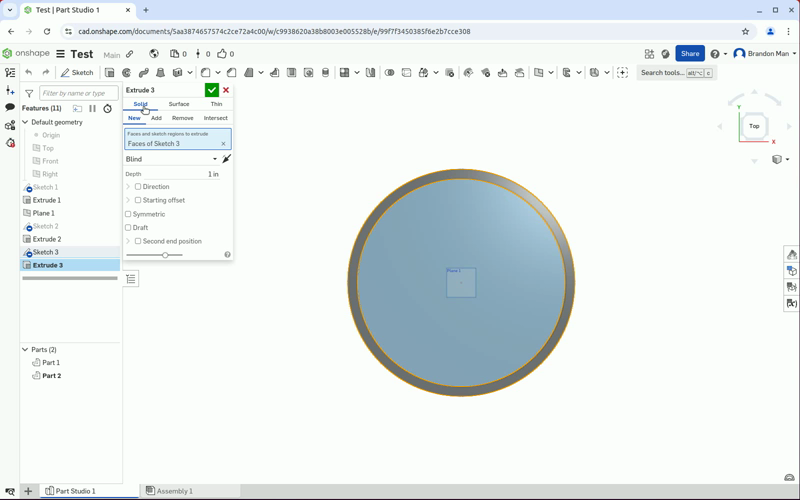
click(143, 106)
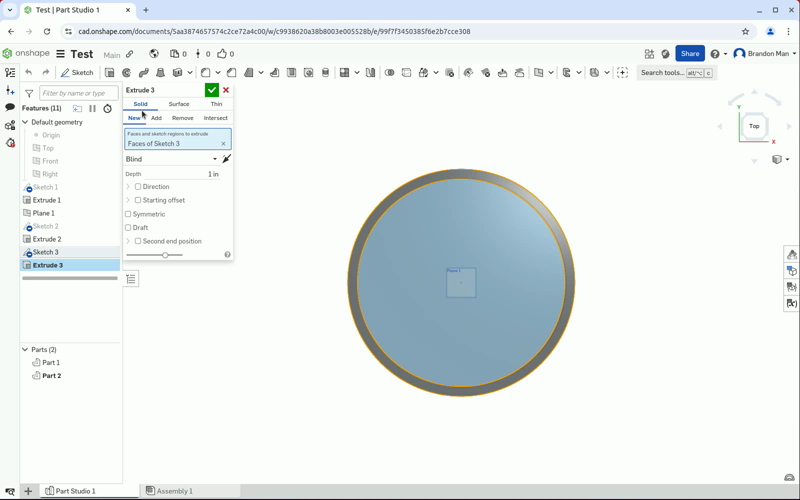
mouse_move(137, 120)
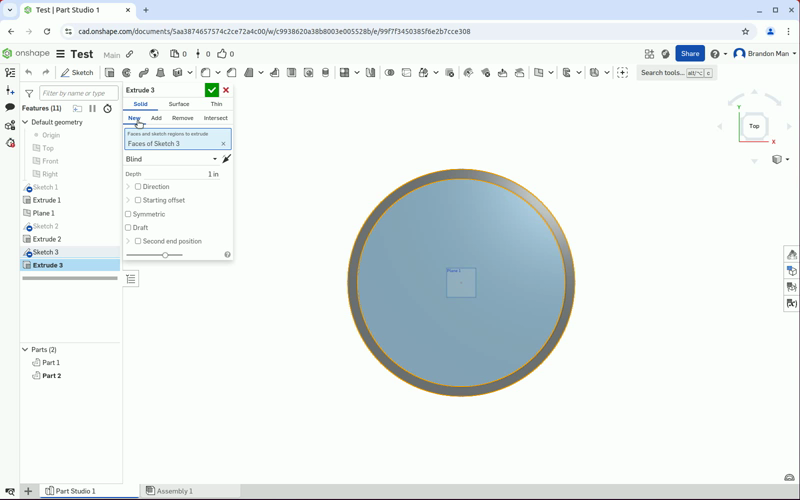
click(137, 120)
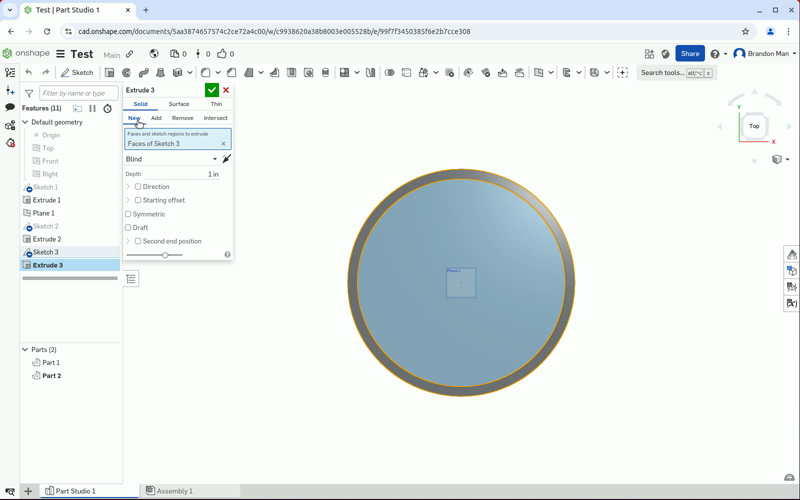
key(tab, 4)
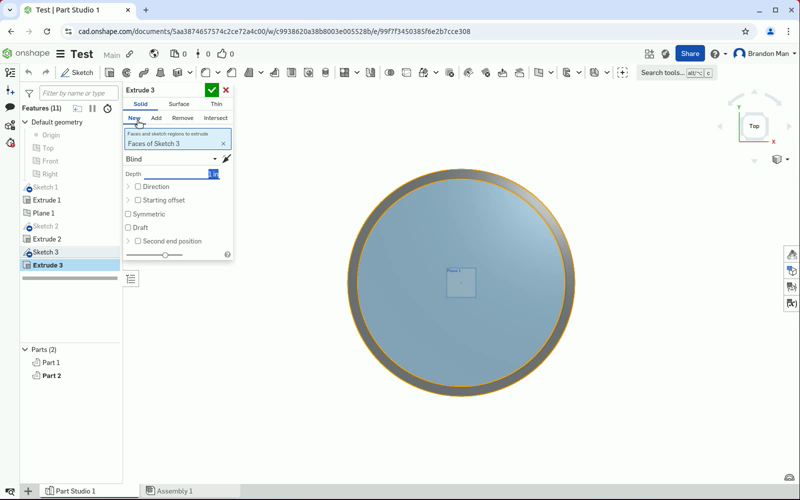
text(2.166)
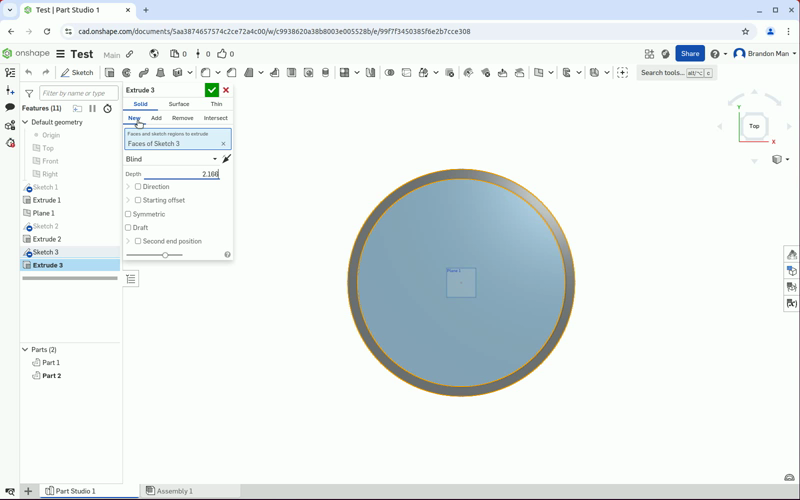
key(enter)
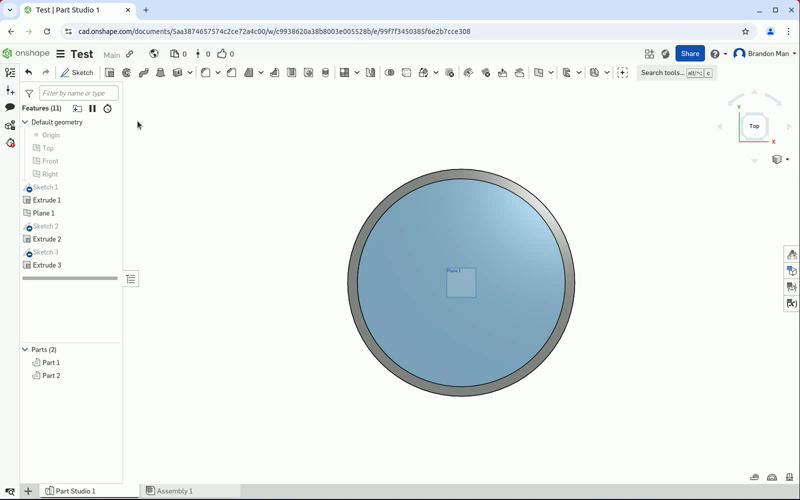
key(shift+h)
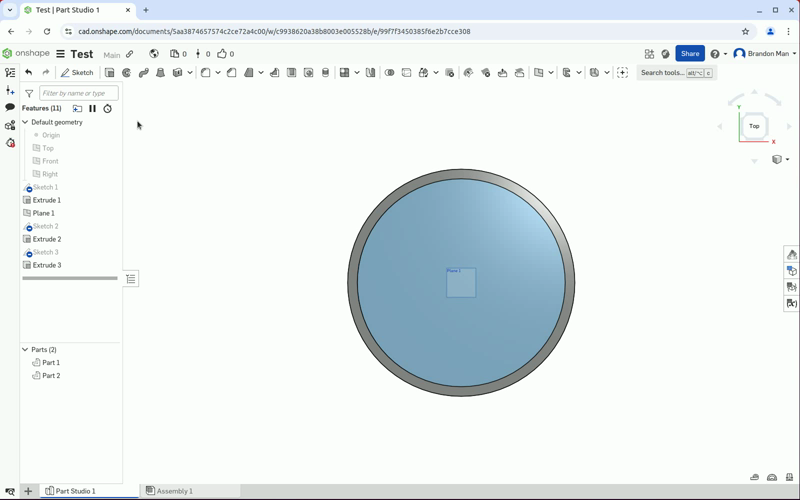
key(shift+h)
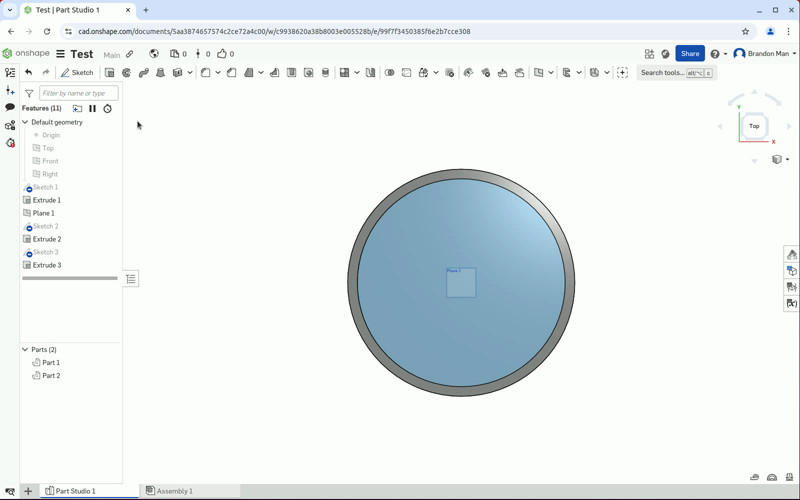
mouse_move(73, 189)
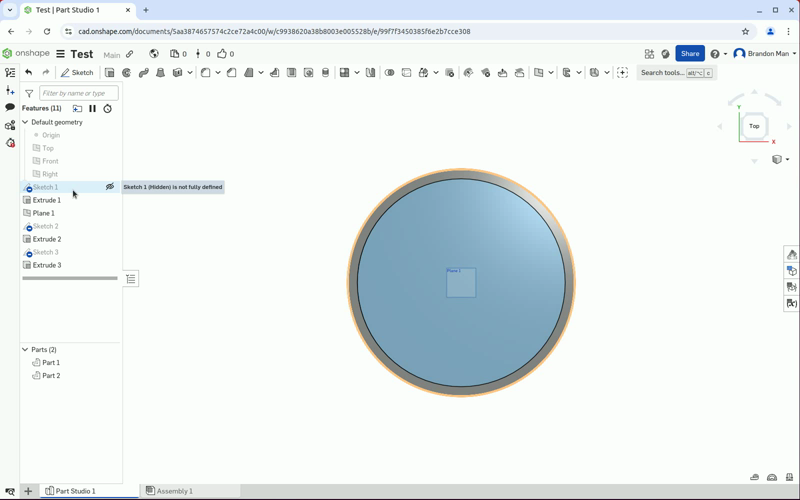
click(73, 189)
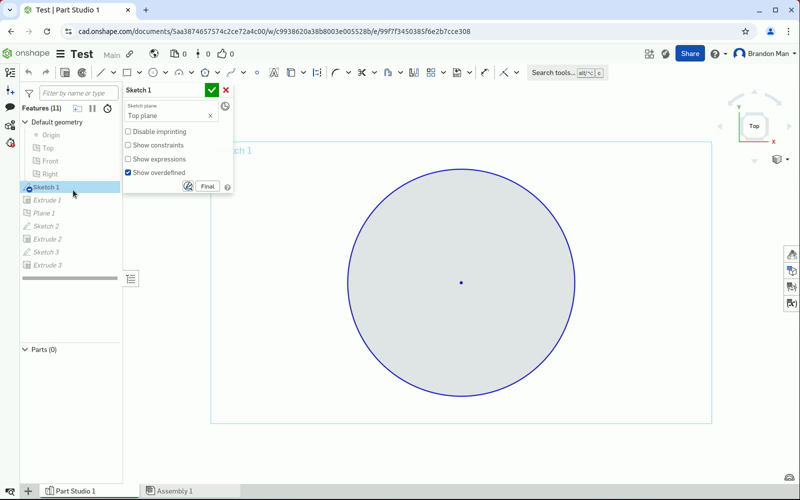
mouse_move(229, 92)
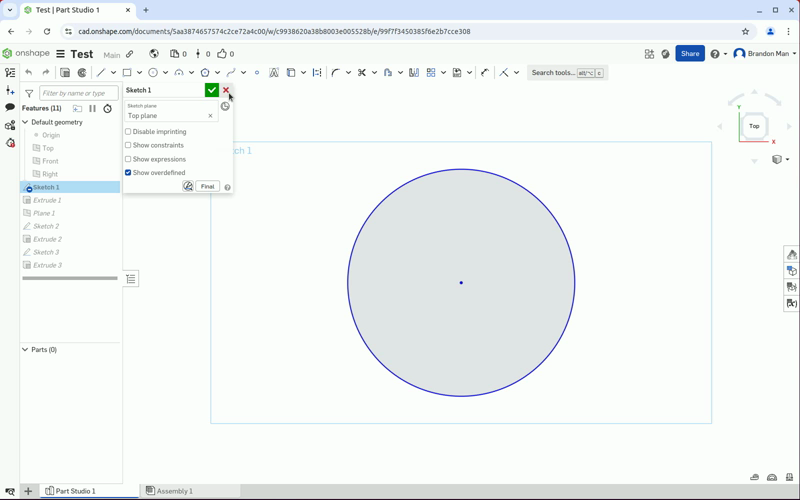
click(229, 92)
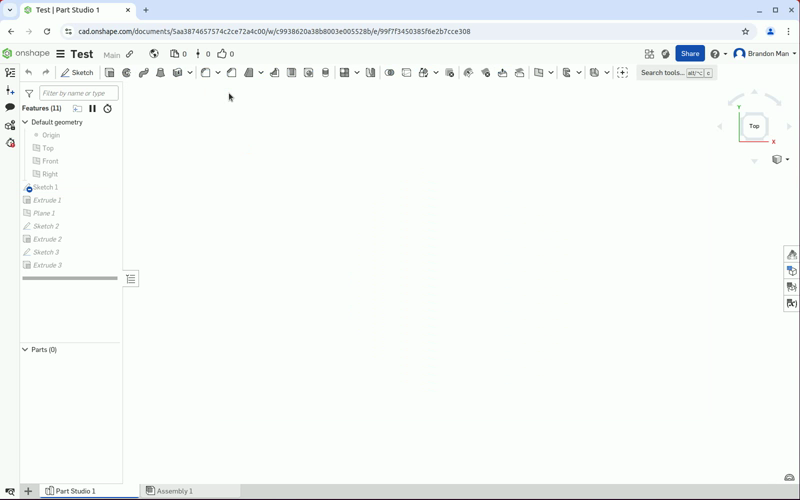
key(shift+s)
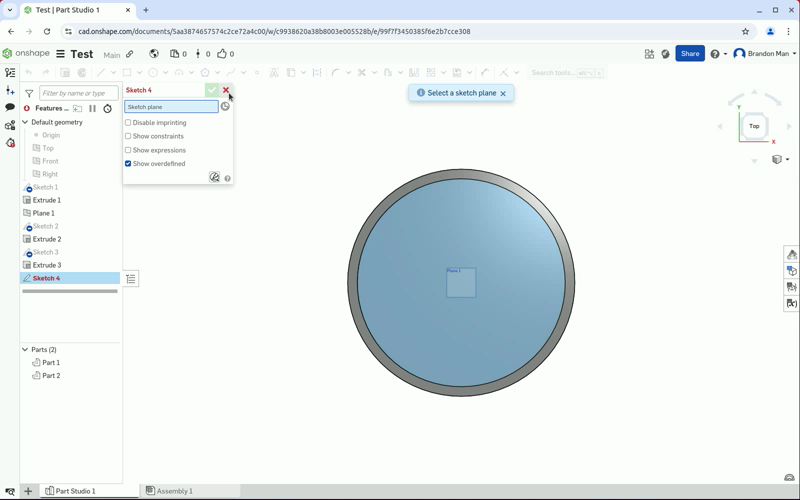
mouse_move(73, 215)
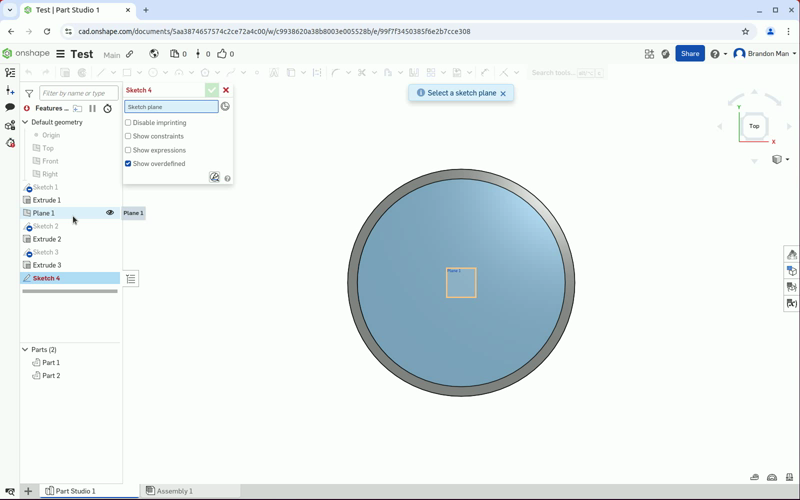
click(73, 215)
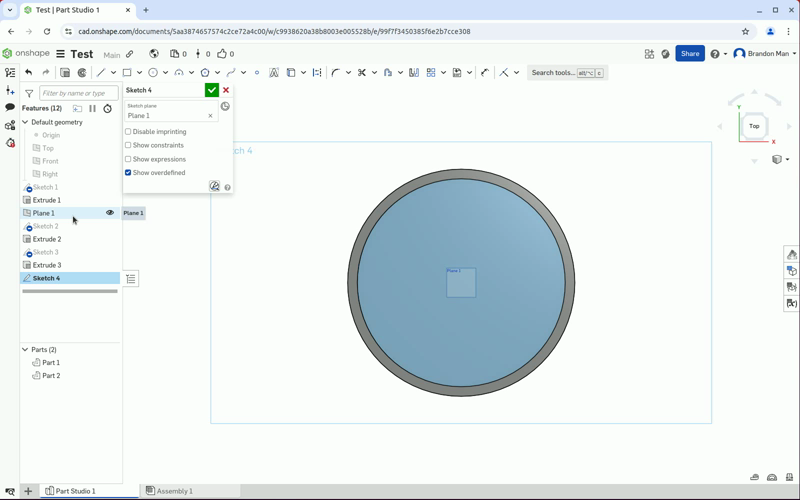
mouse_move(73, 352)
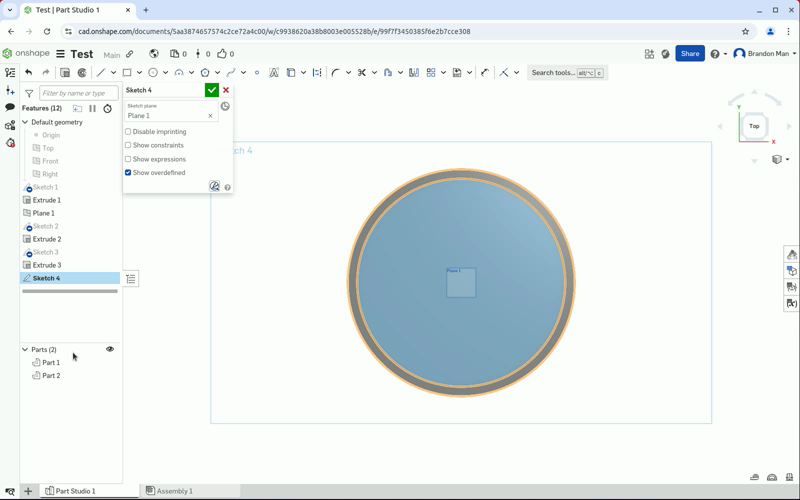
key(y)
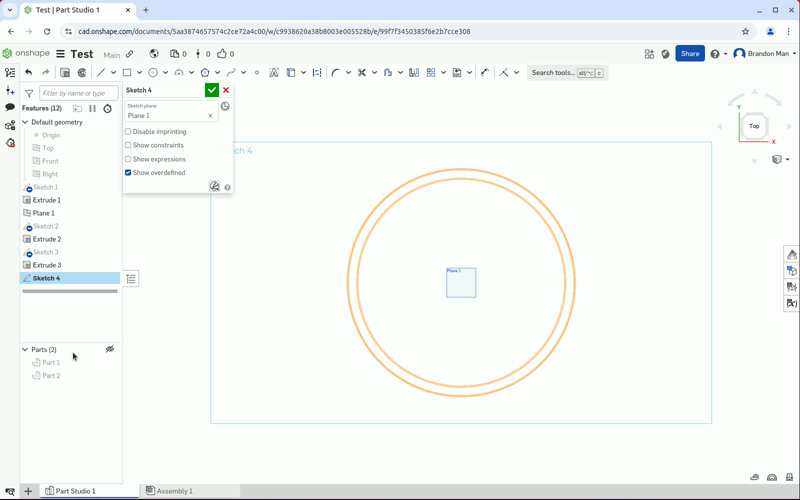
key(c)
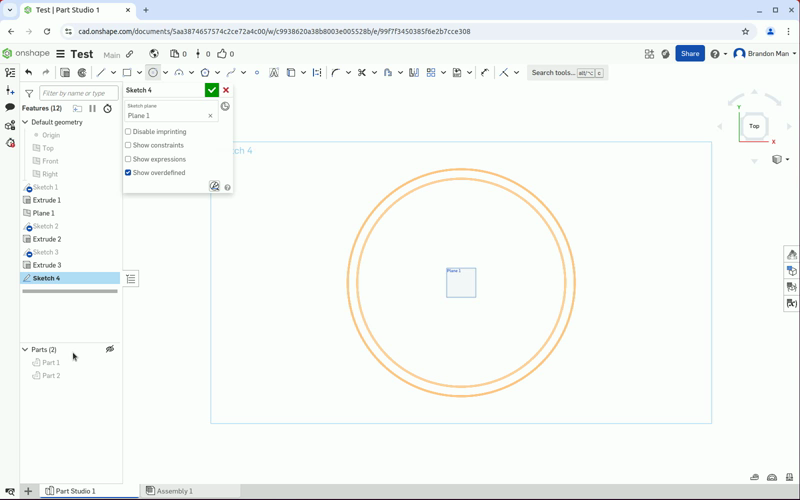
key_down(shift)
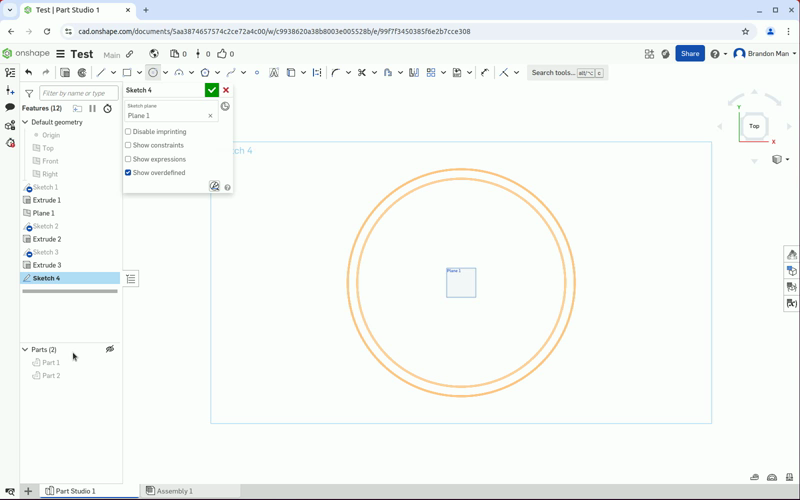
mouse_move(461, 282)
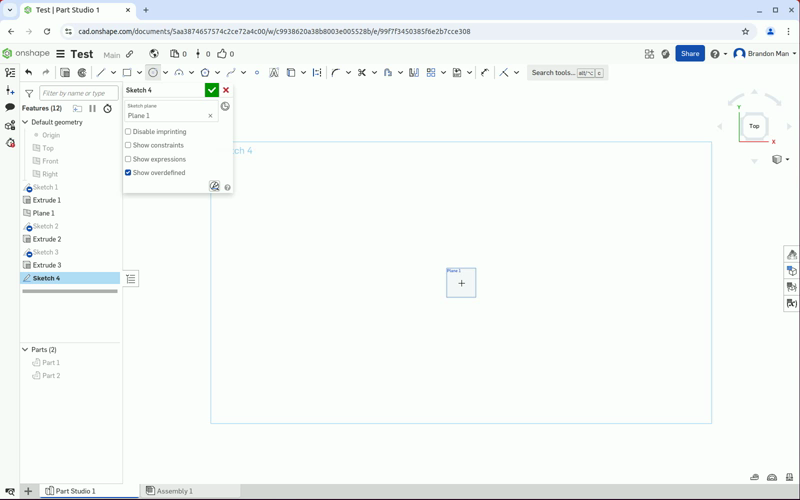
click(461, 282)
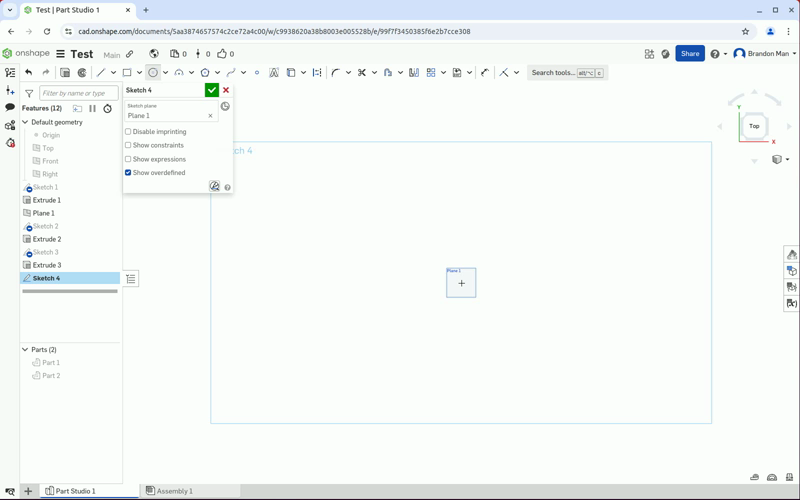
key_up(shift)
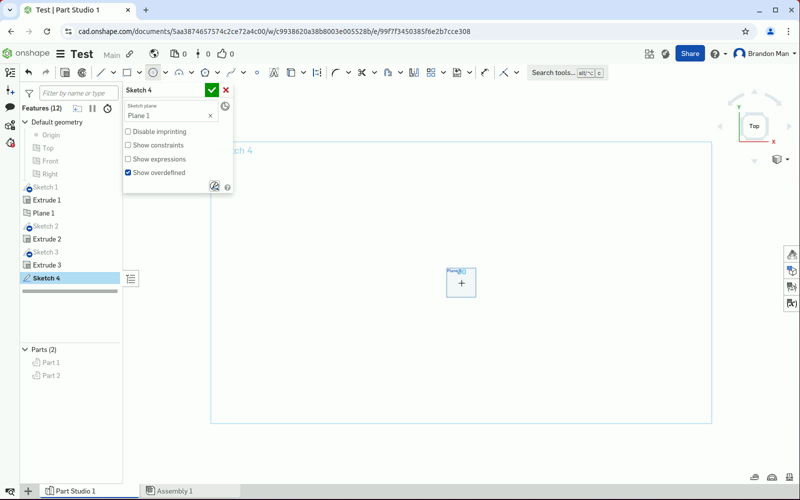
mouse_move(566, 282)
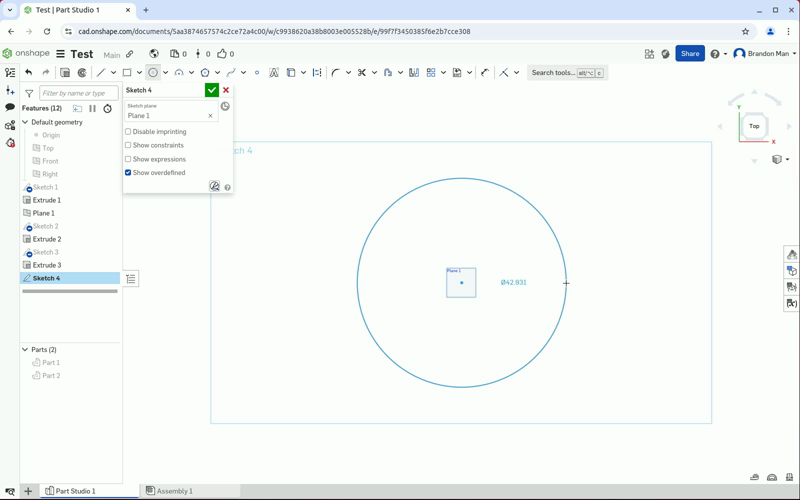
click(566, 282)
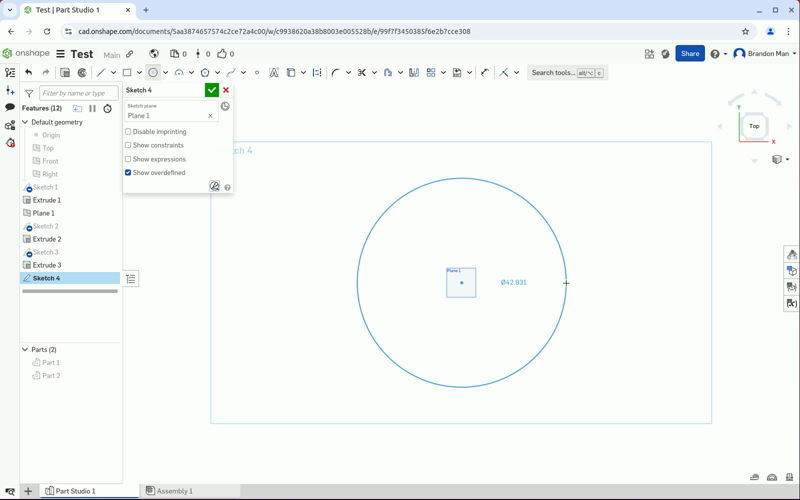
key(esc)
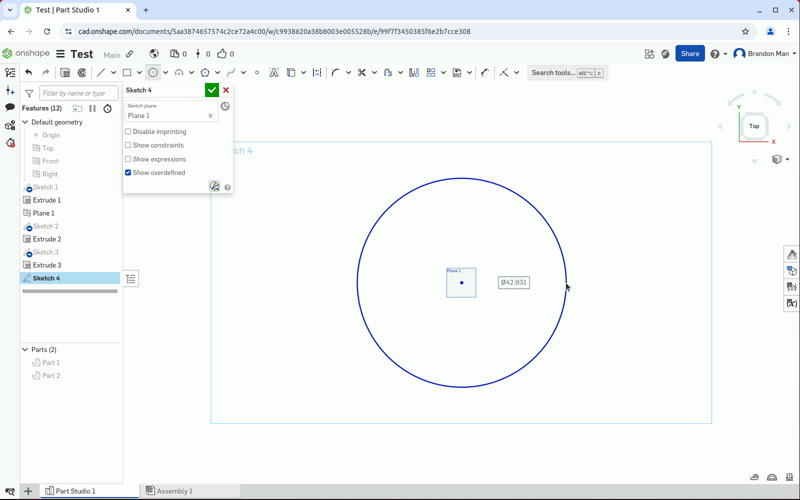
mouse_move(442, 308)
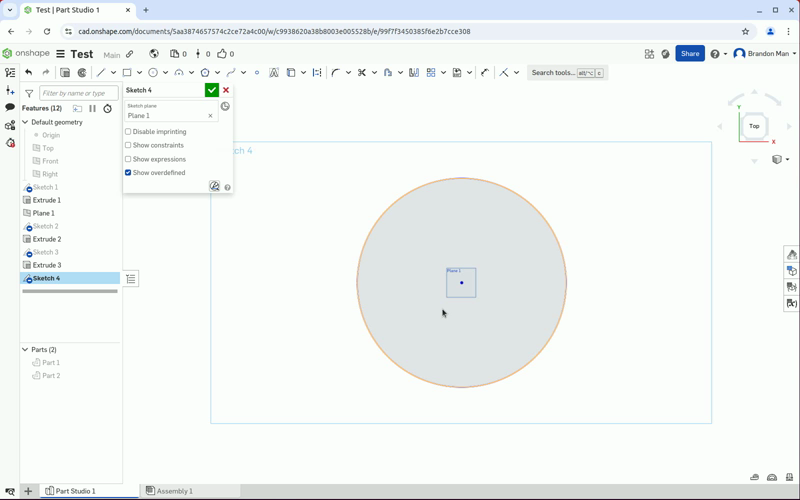
click(442, 308)
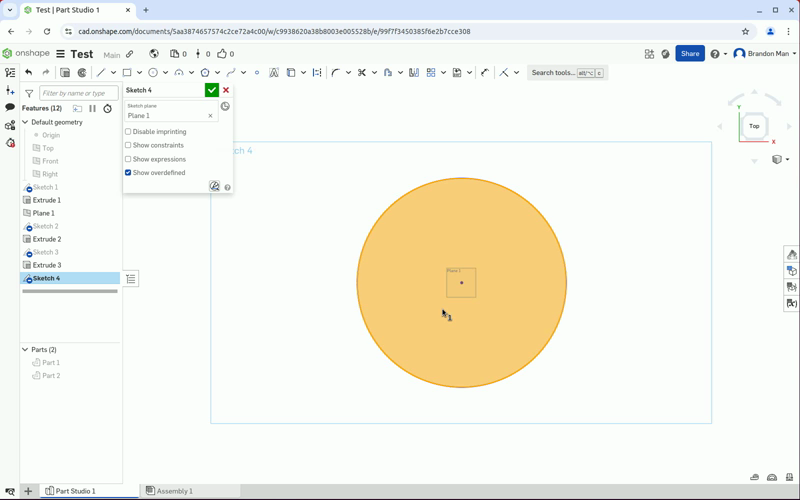
mouse_move(73, 352)
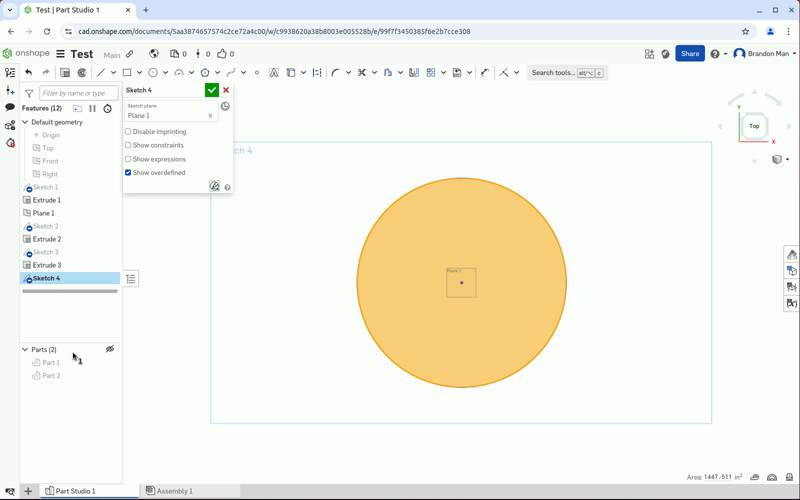
key(shift+y)
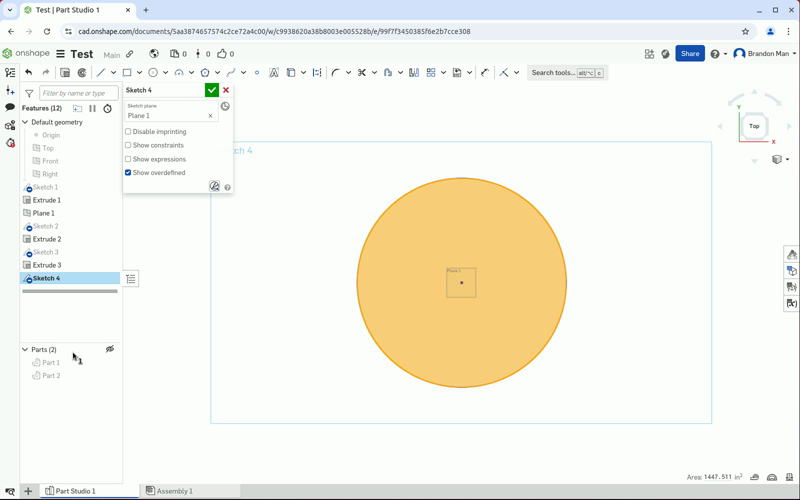
key(shift+e)
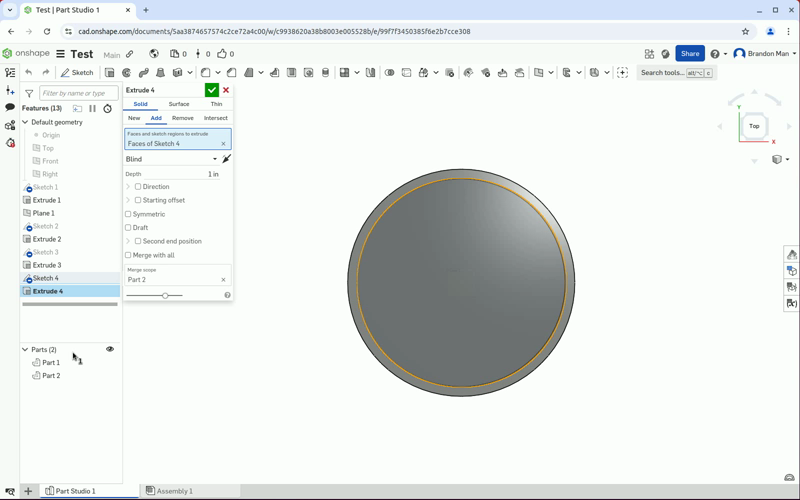
mouse_move(143, 106)
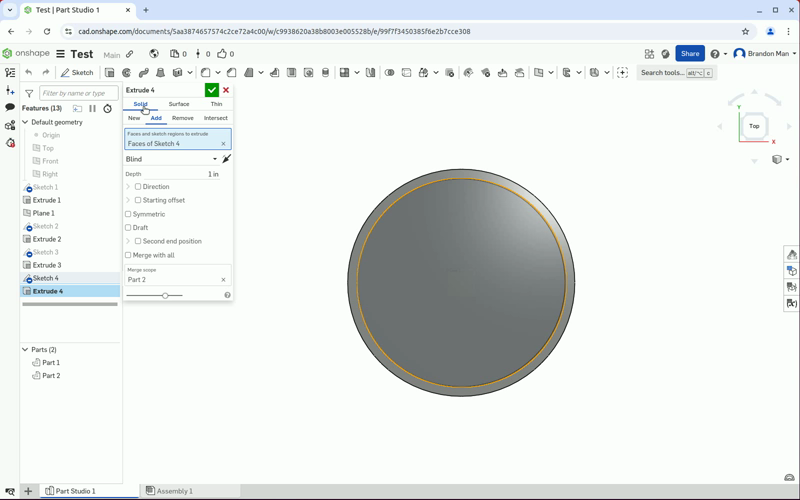
click(143, 106)
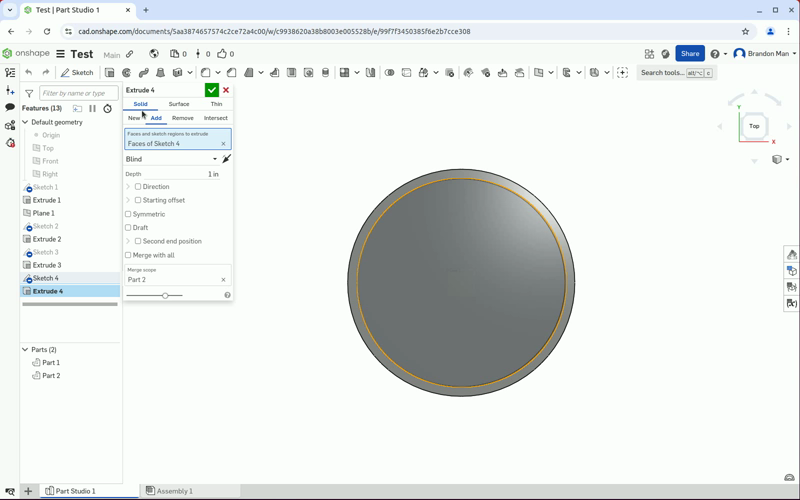
mouse_move(137, 120)
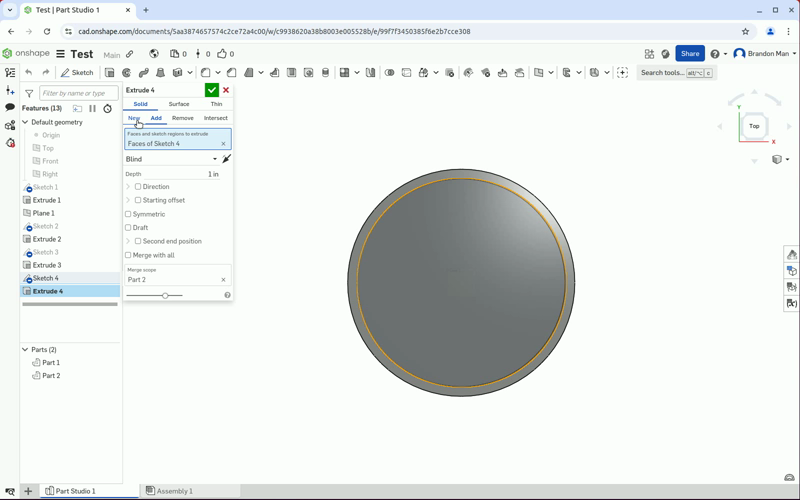
click(137, 120)
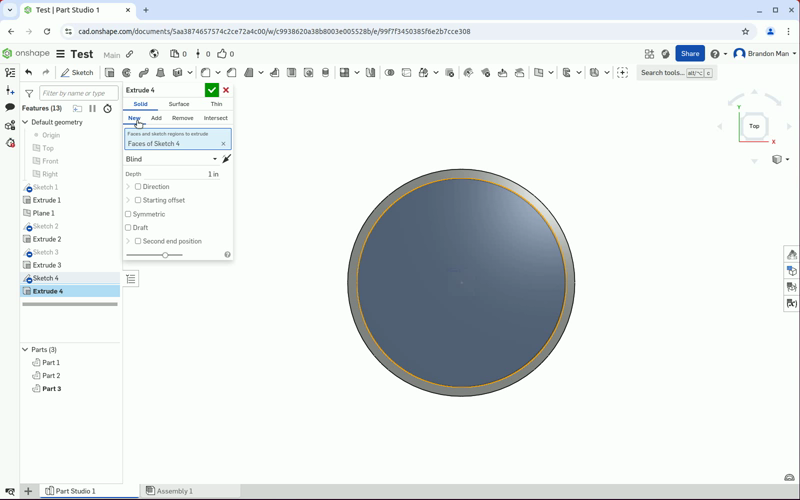
key(tab, 4)
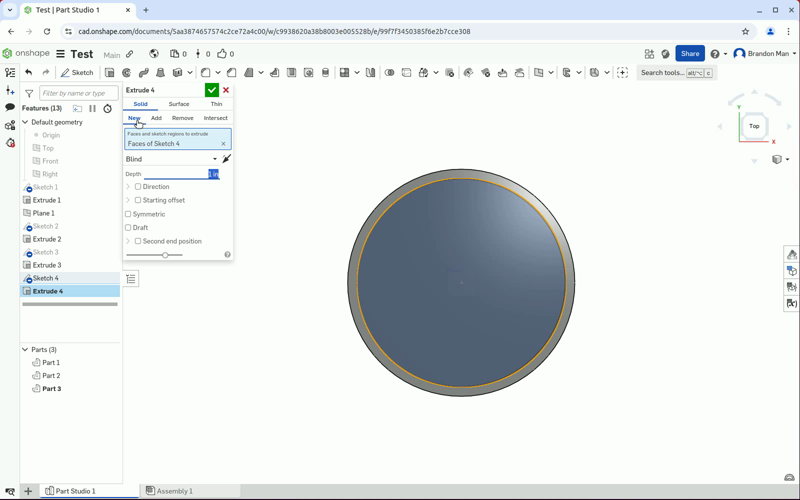
text(2.166)
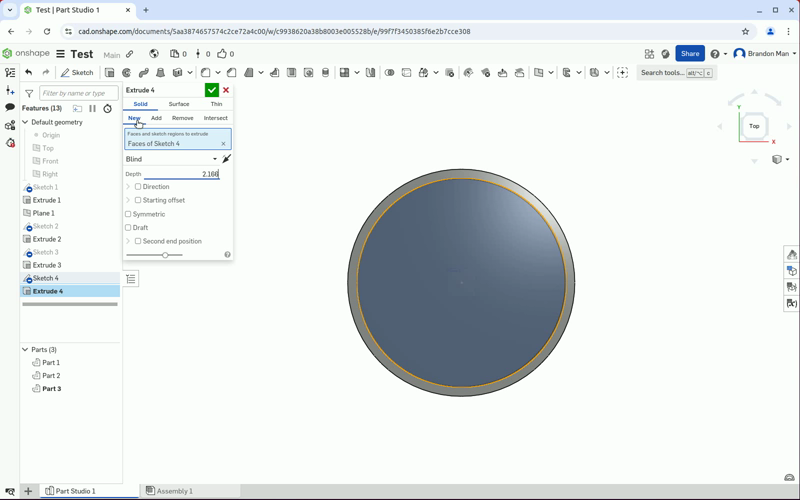
key(enter)
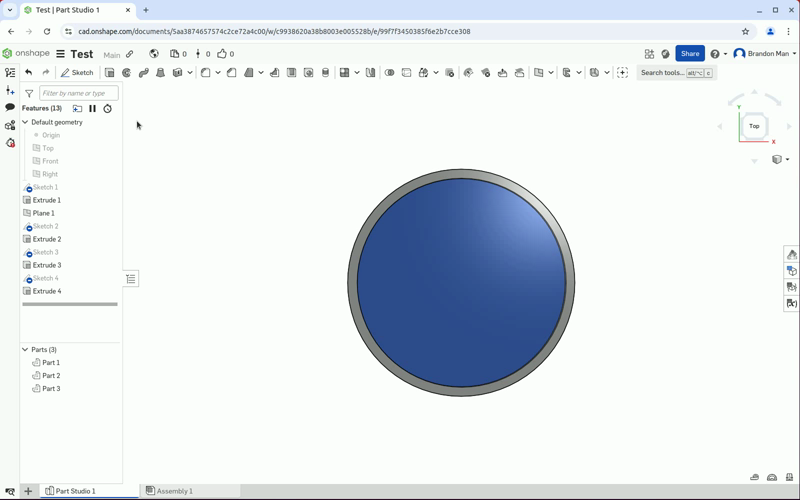
key(shift+h)
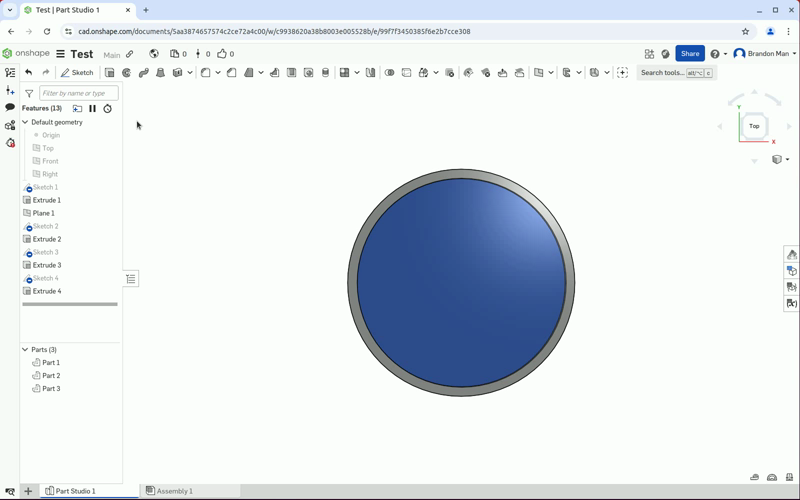
key(shift+h)
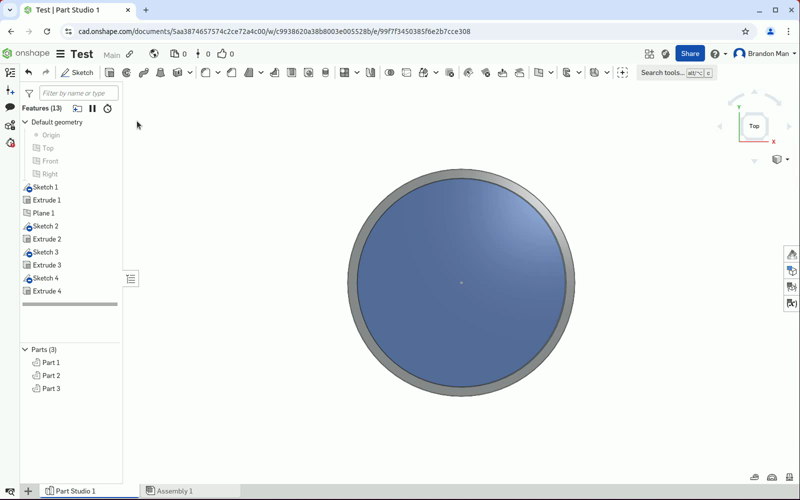
key(shift+7)
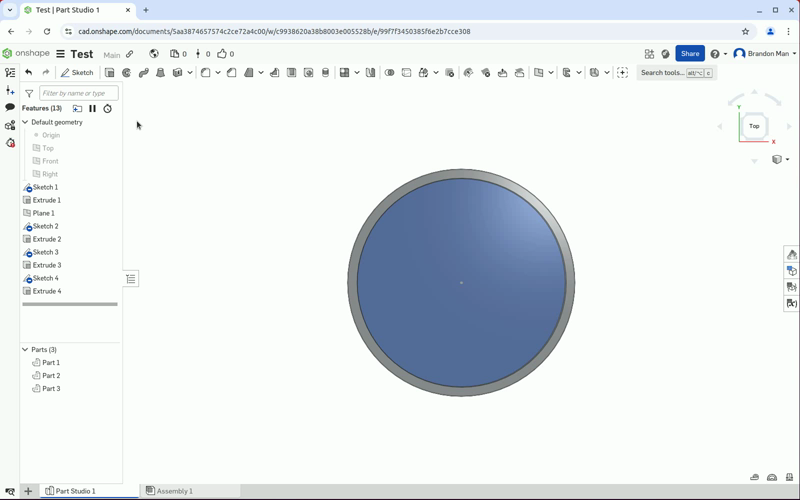
key(up, 3)
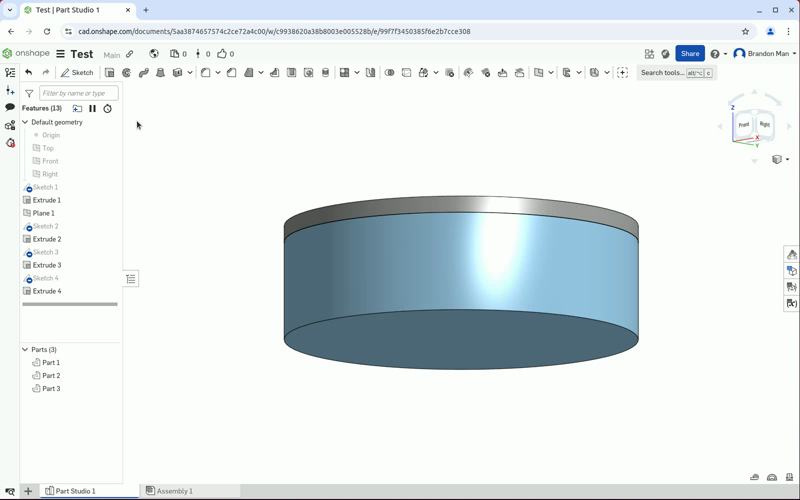
key(left, 3)
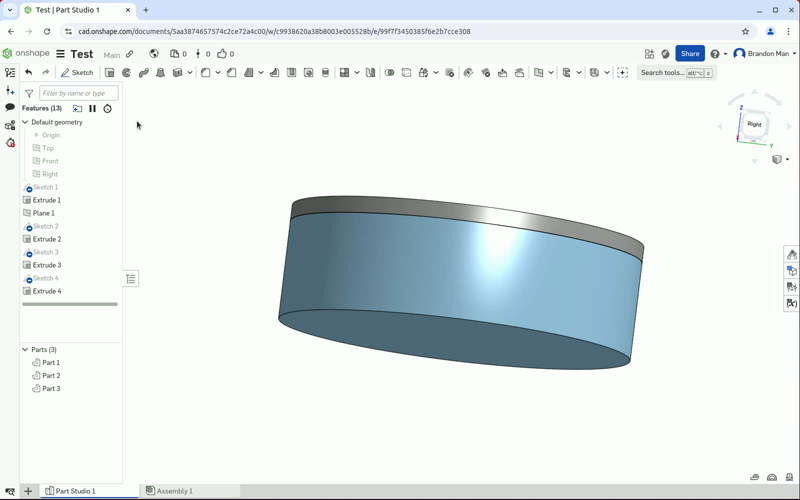
key(right, 3)
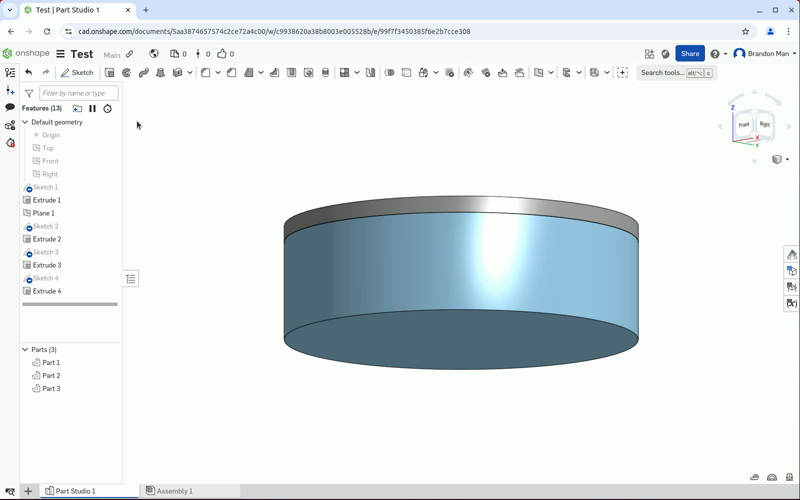
key(down, 3)
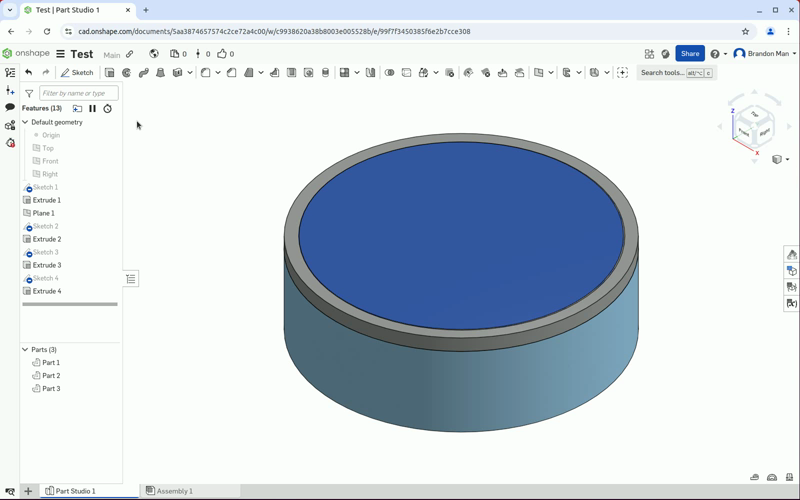
mouse_move(73, 189)
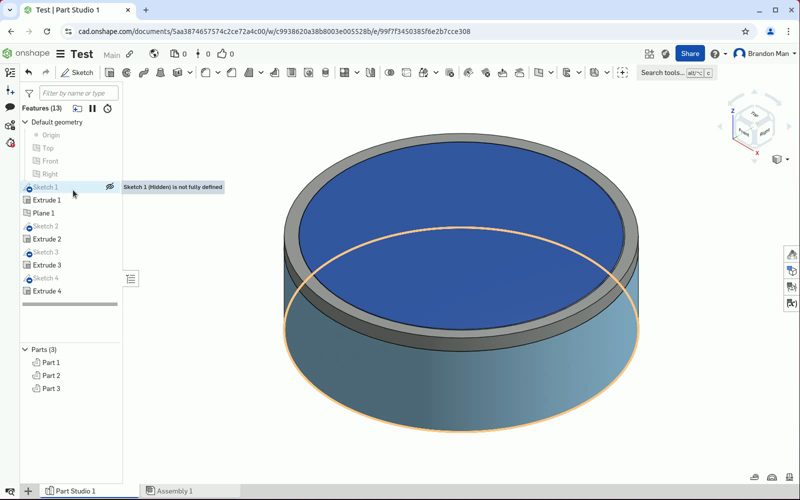
click(73, 189)